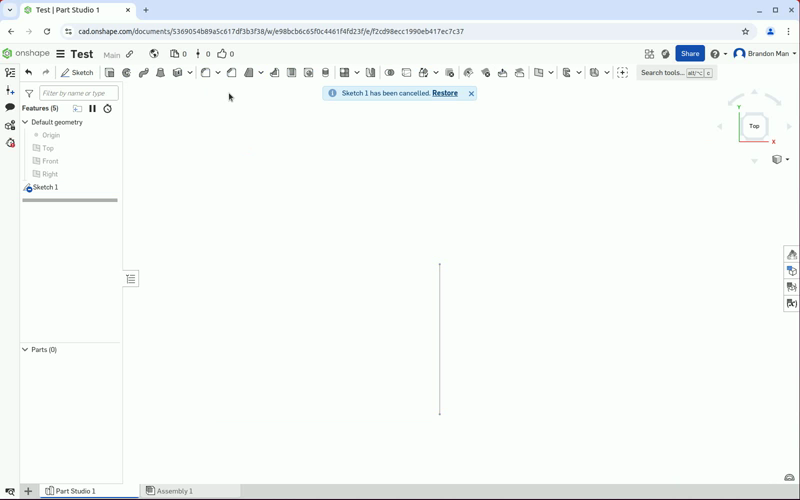
key(shift+h)
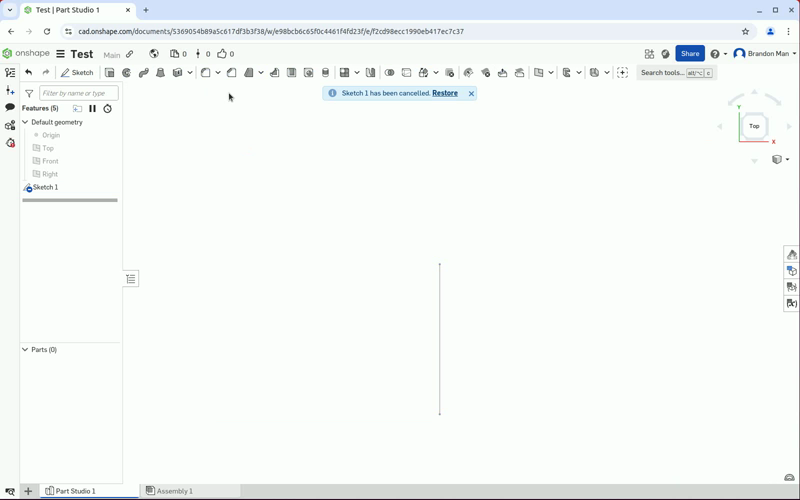
key(shift+s)
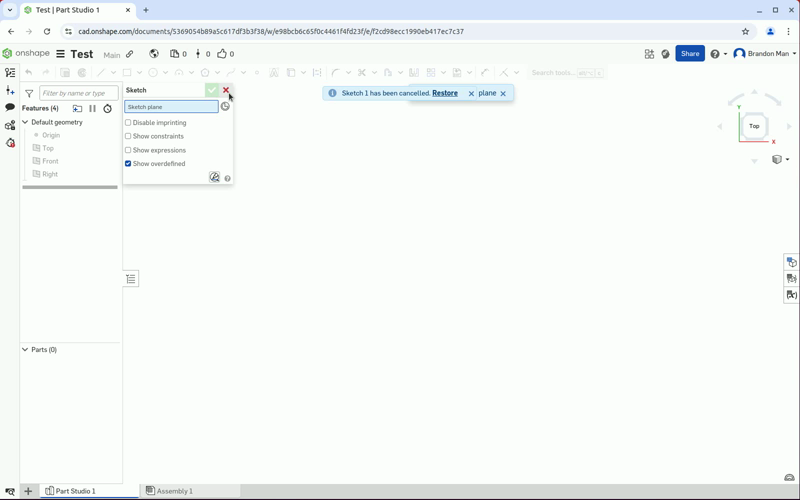
mouse_move(73, 150)
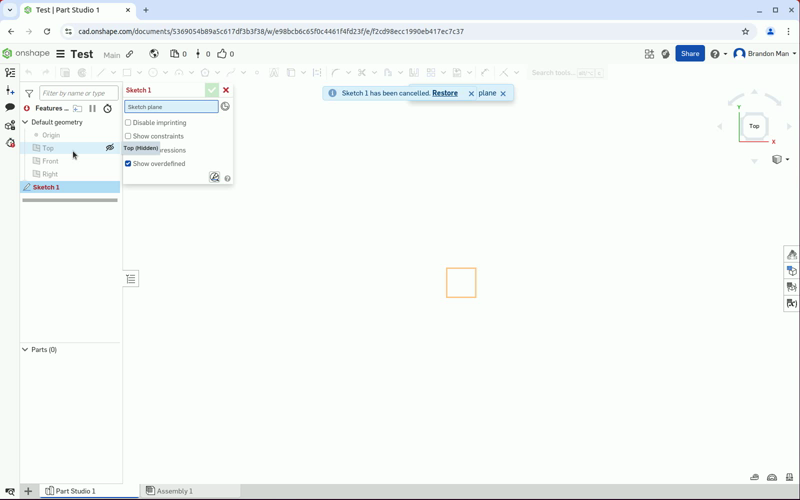
click(73, 150)
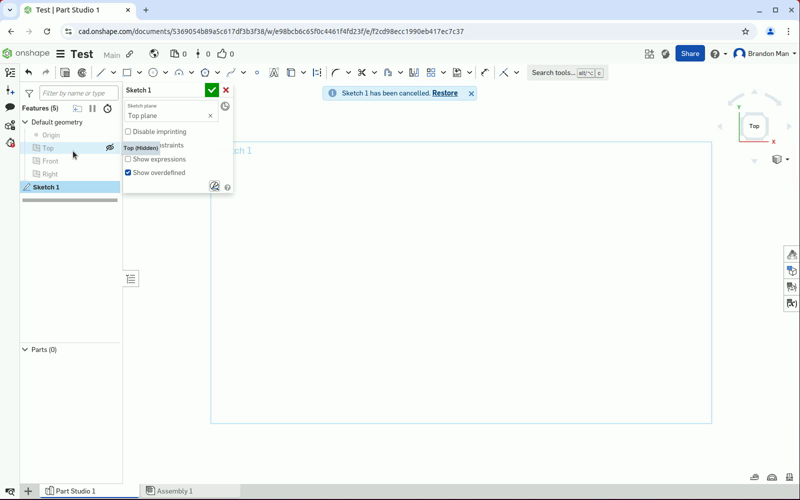
mouse_move(73, 352)
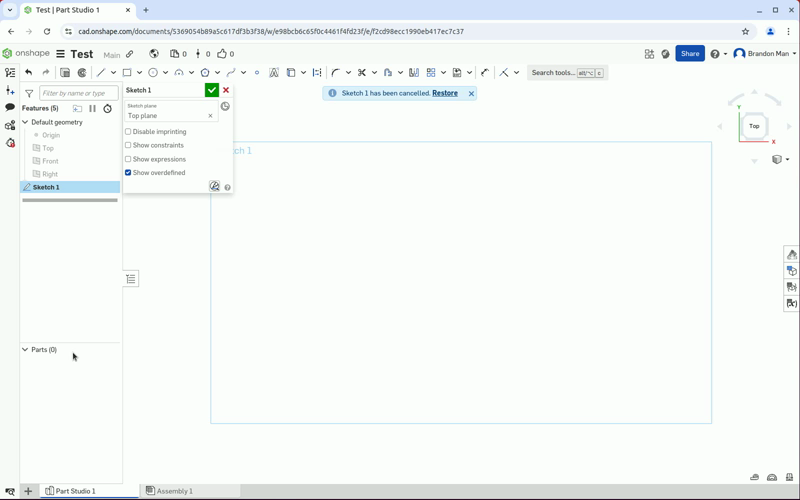
key(y)
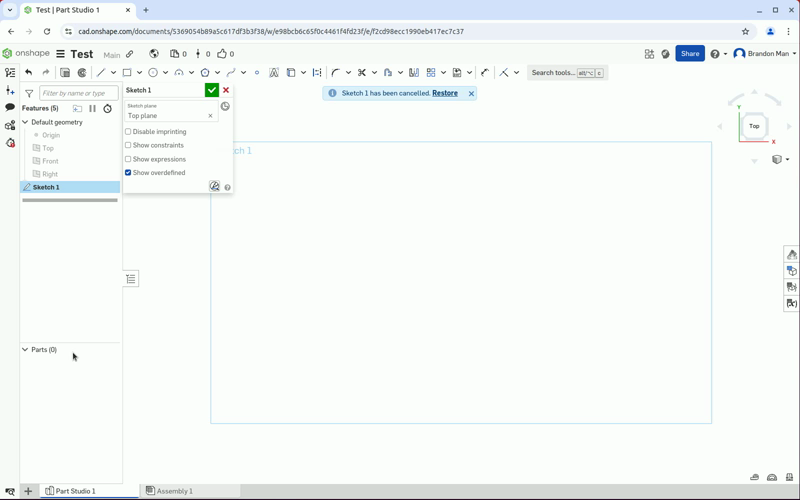
key(l)
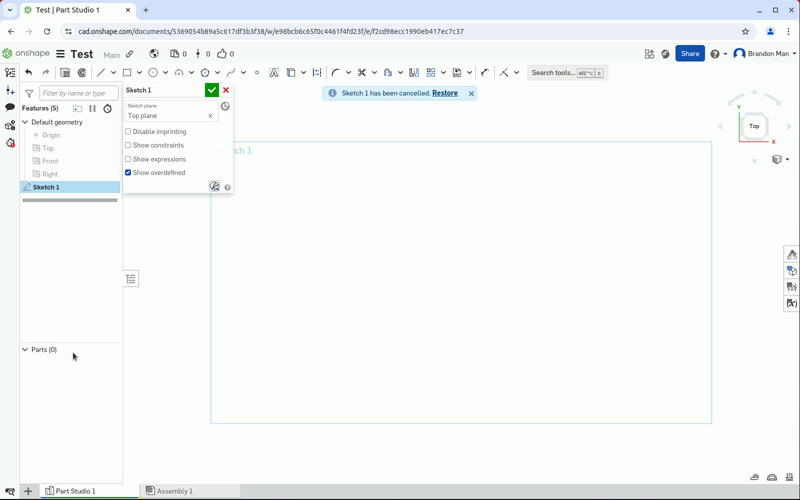
key_down(shift)
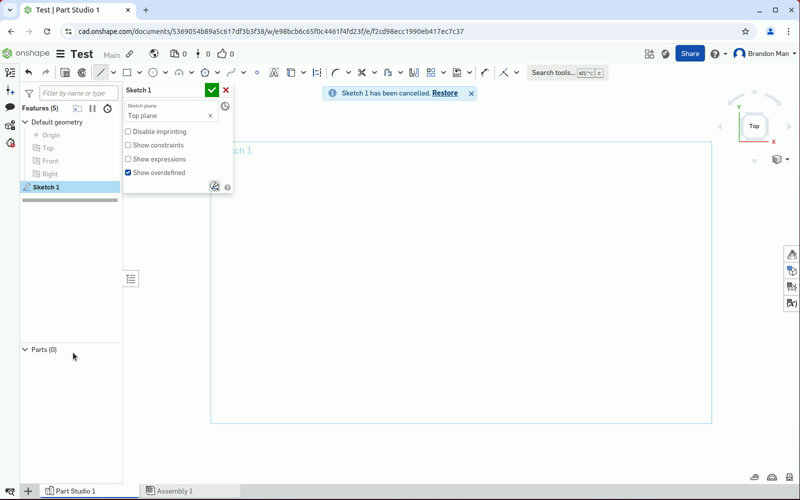
mouse_move(382, 267)
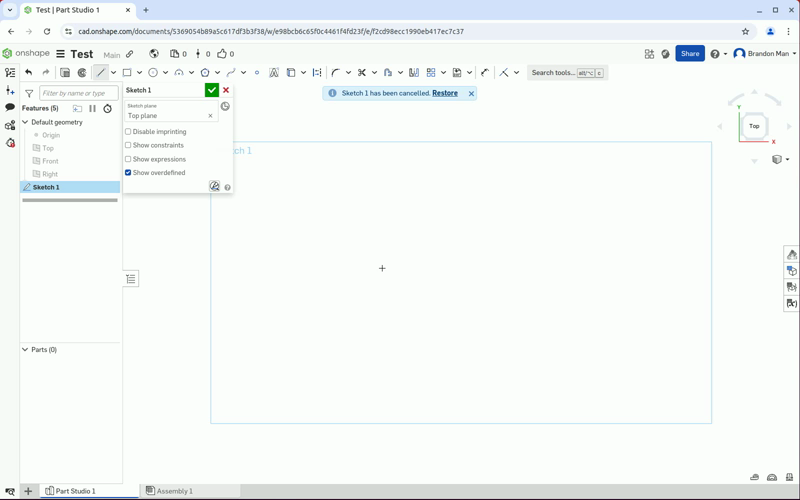
click(382, 267)
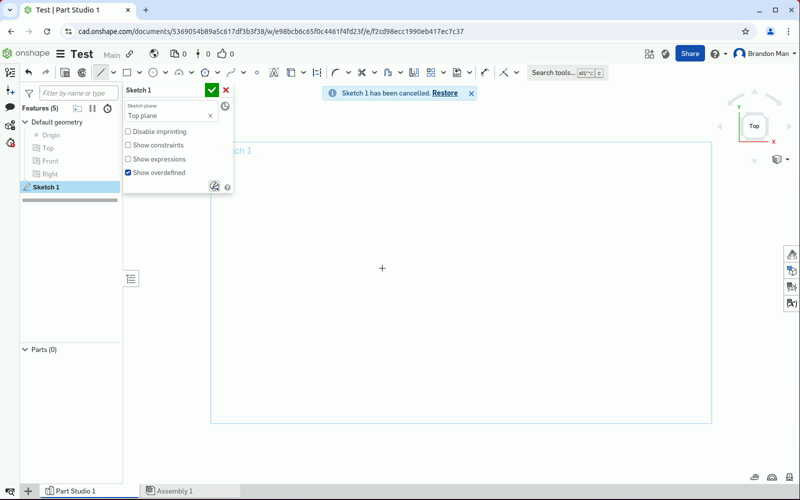
key_up(shift)
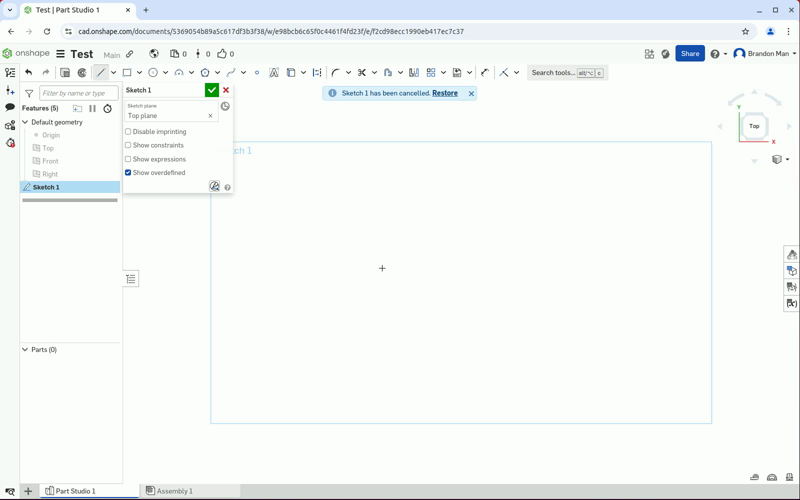
key_down(shift)
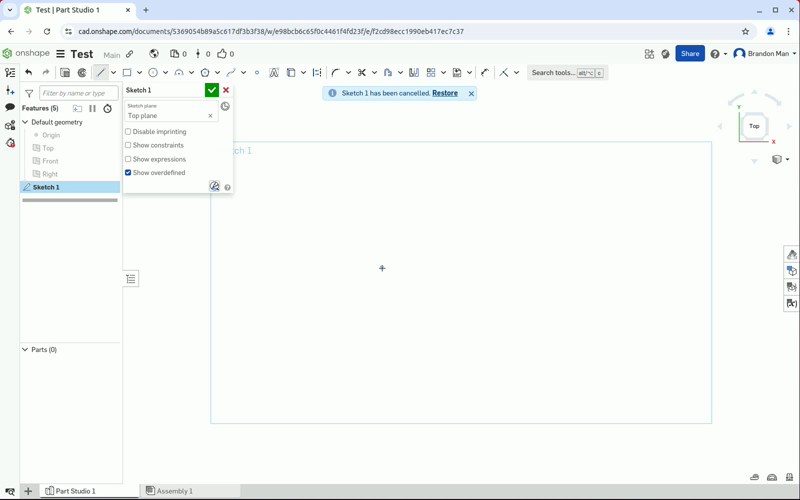
mouse_move(461, 267)
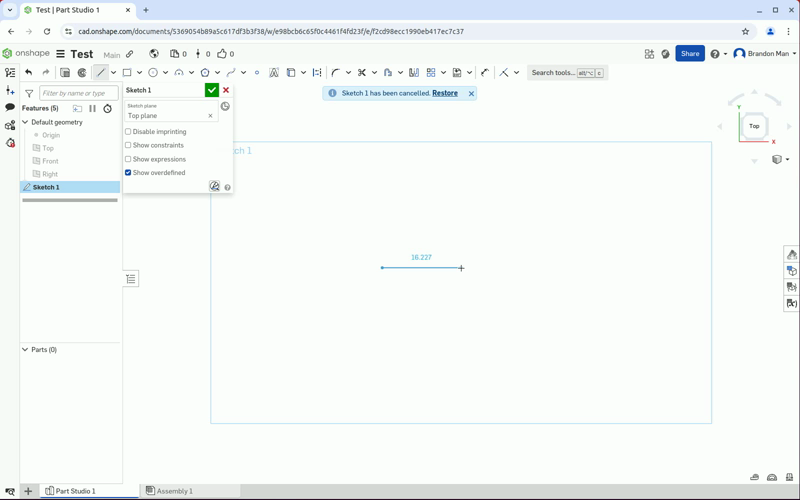
click(461, 267)
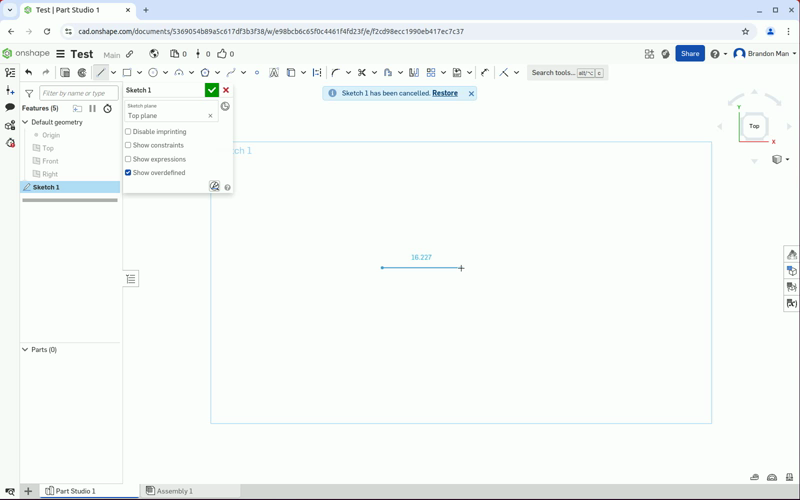
key_up(shift)
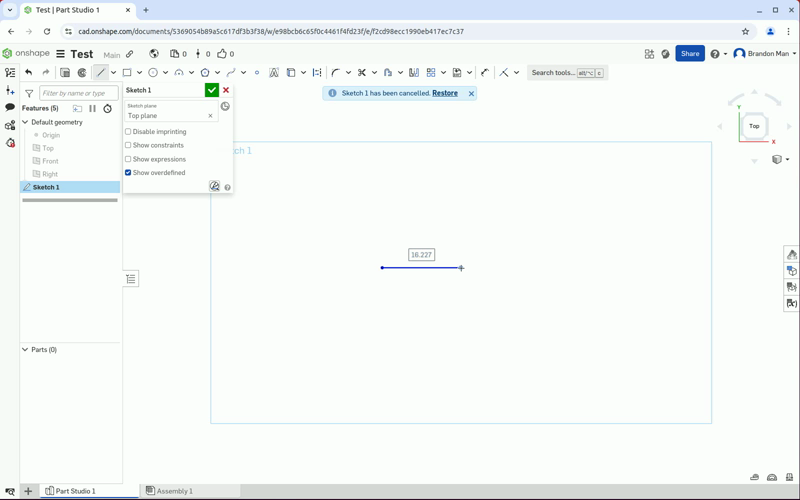
key_down(shift)
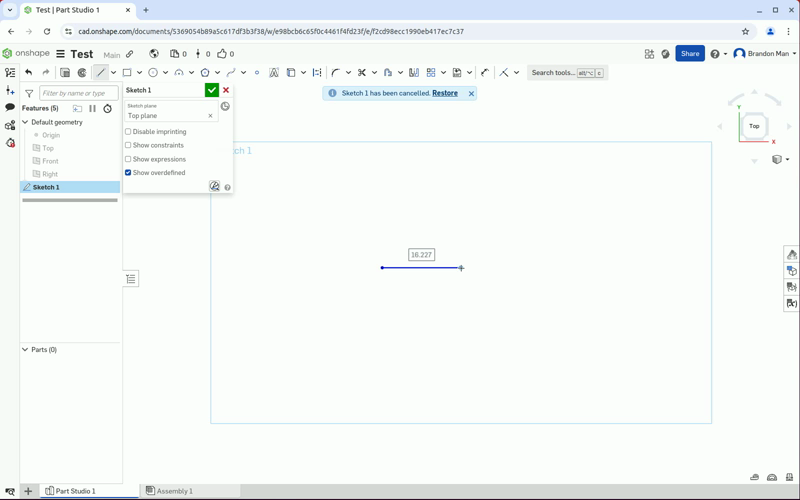
mouse_move(461, 201)
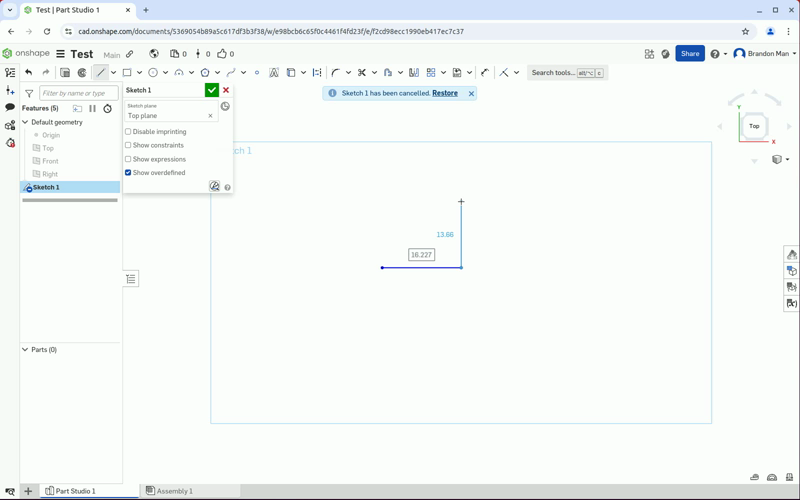
click(461, 201)
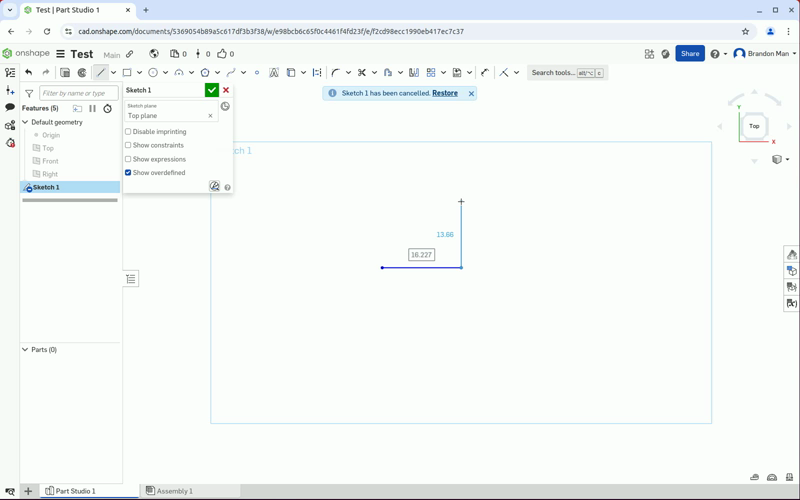
key_up(shift)
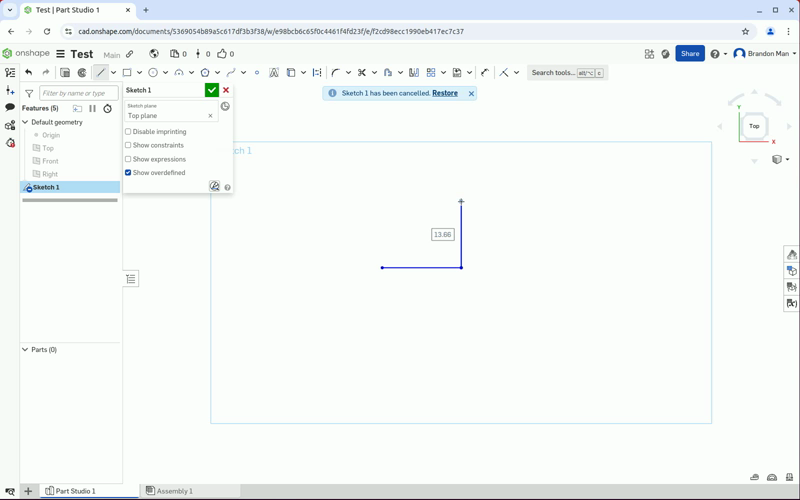
key_down(shift)
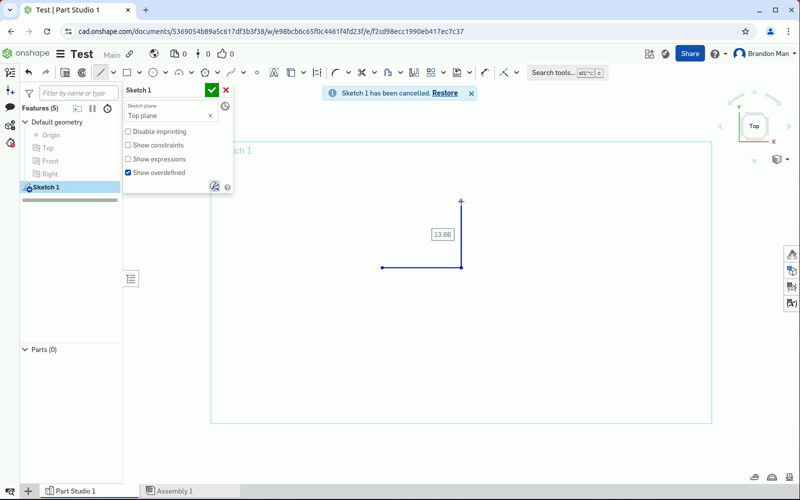
mouse_move(382, 267)
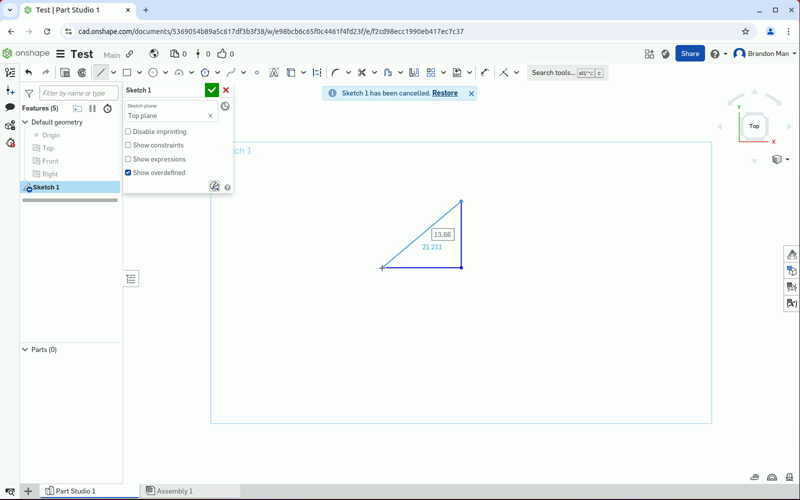
key_up(shift)
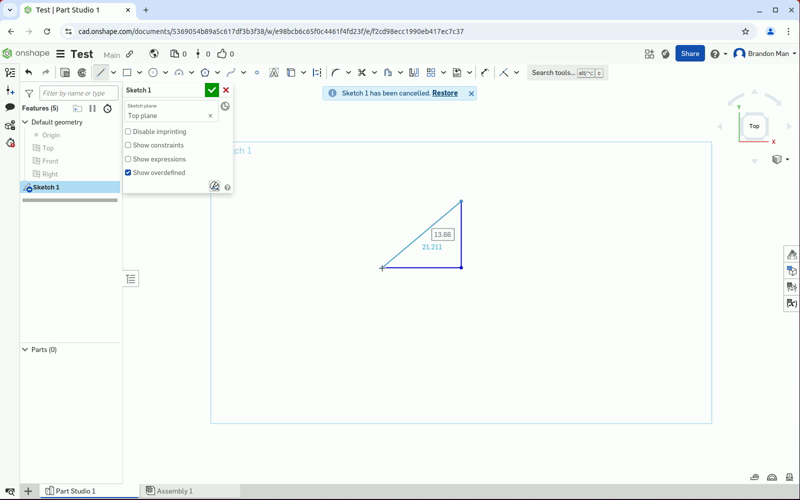
click(382, 267)
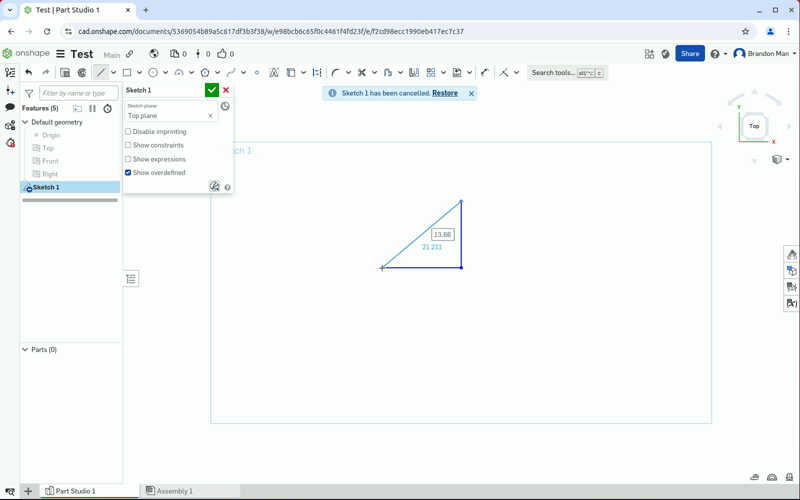
key(esc)
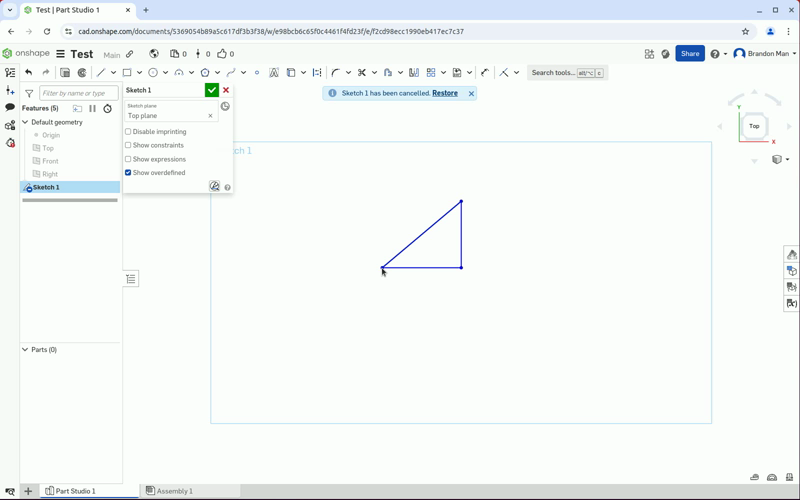
mouse_move(440, 256)
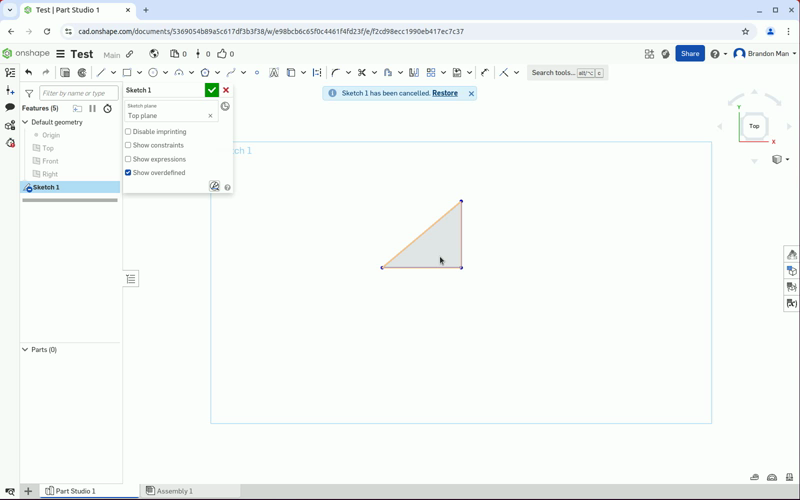
click(440, 256)
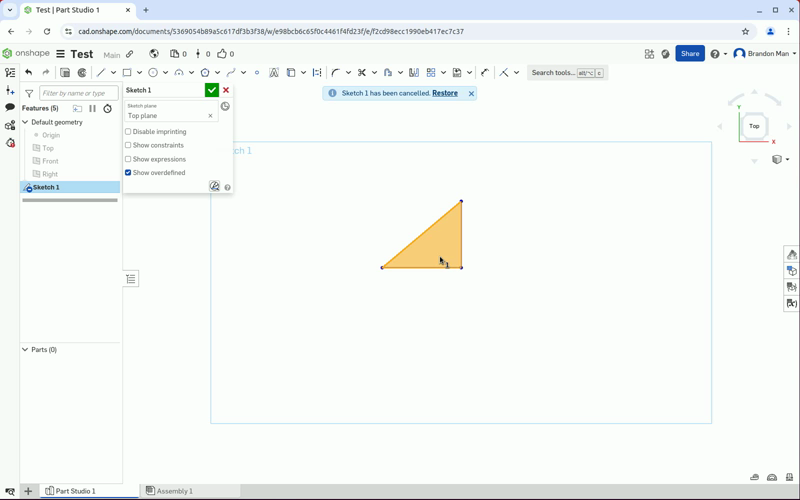
mouse_move(73, 352)
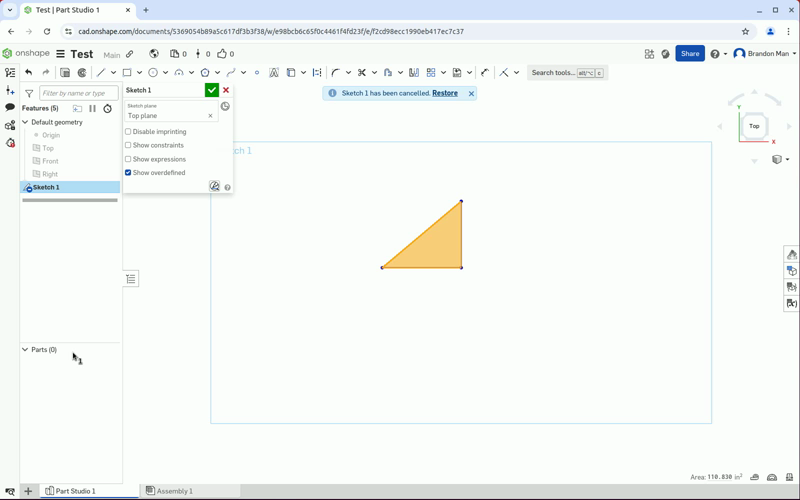
key(shift+y)
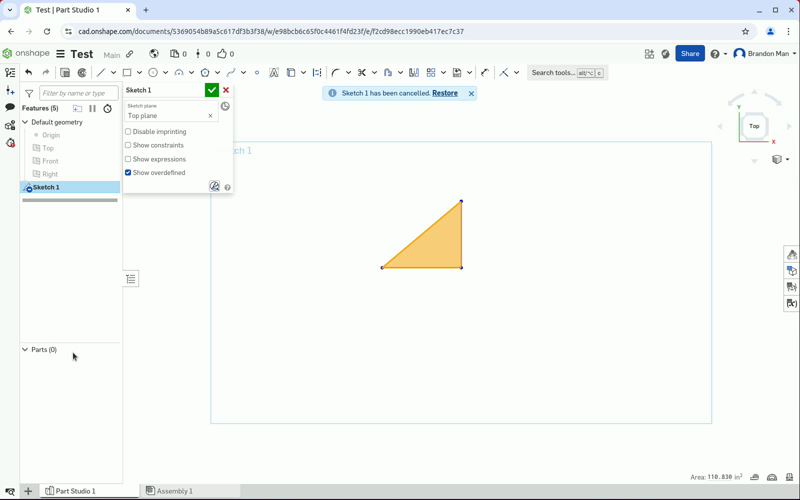
key(shift+e)
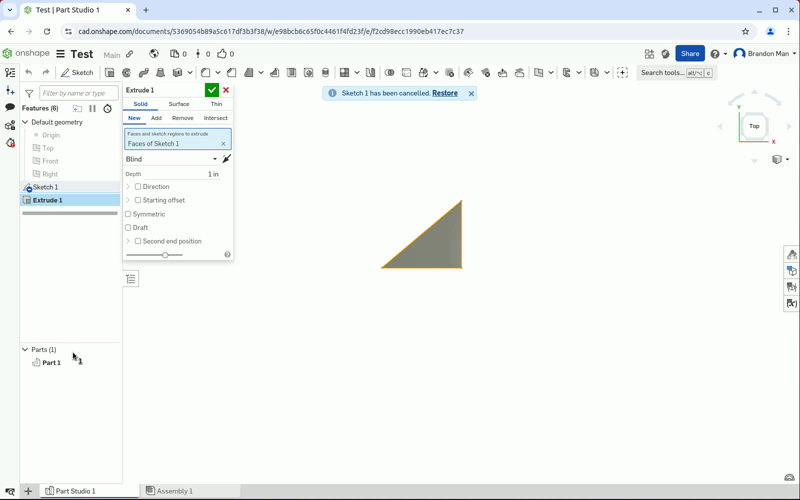
mouse_move(143, 106)
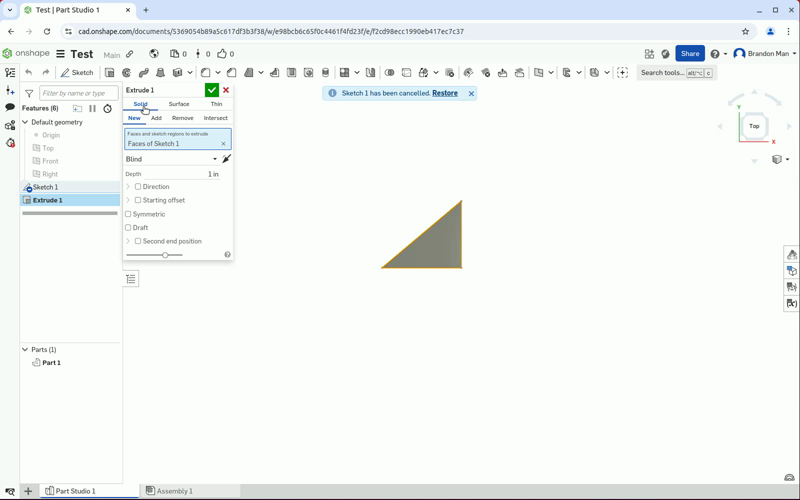
click(143, 106)
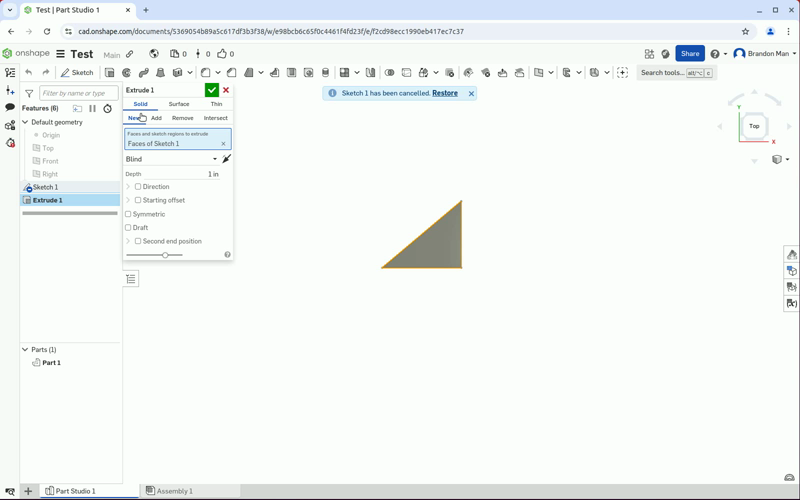
mouse_move(137, 120)
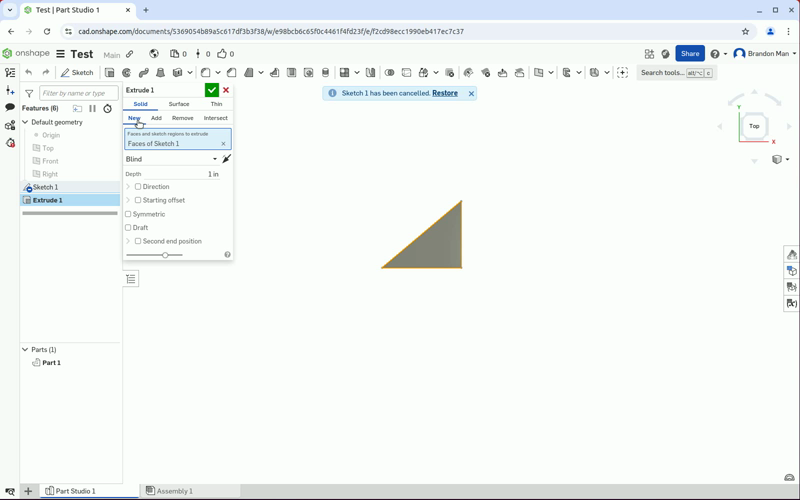
click(137, 120)
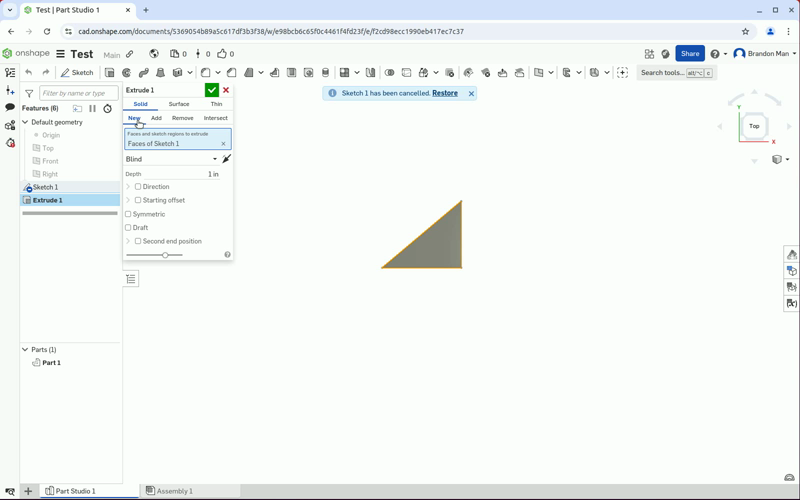
key(tab, 4)
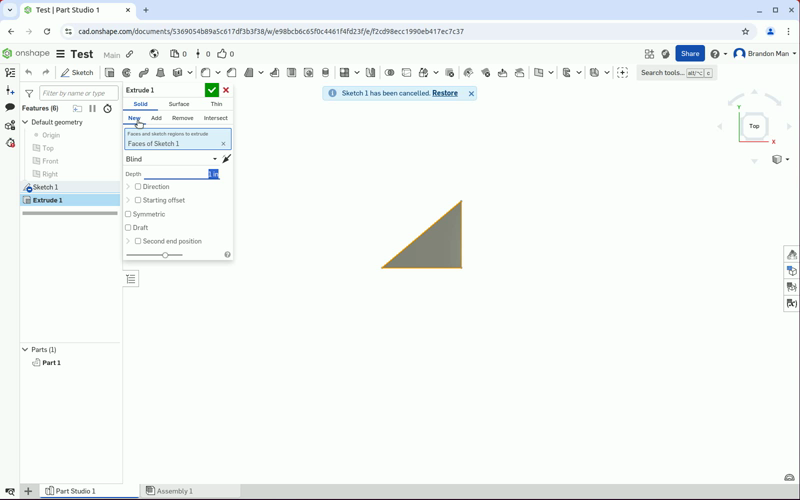
text(6.499)
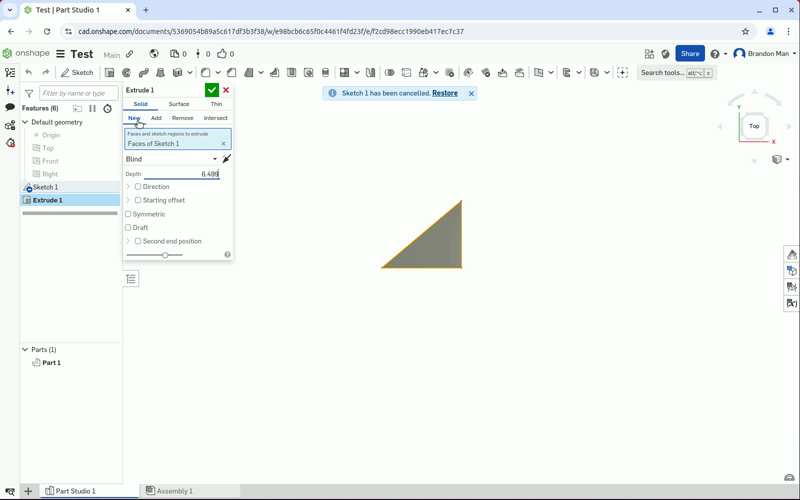
key(enter)
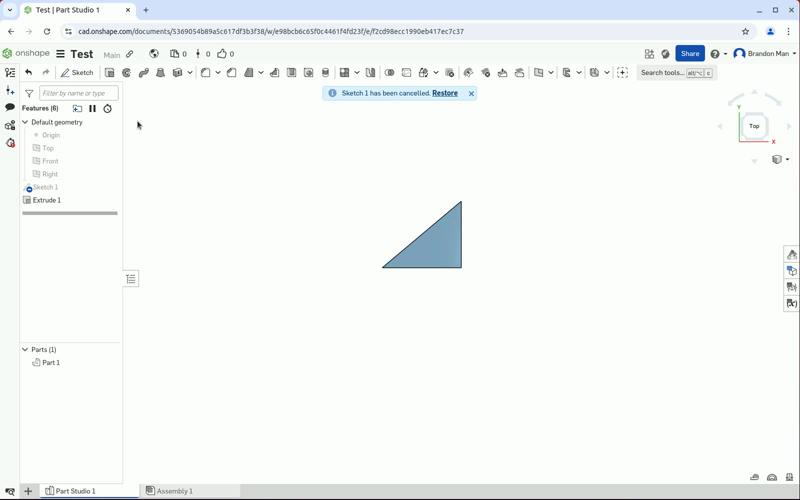
key(shift+h)
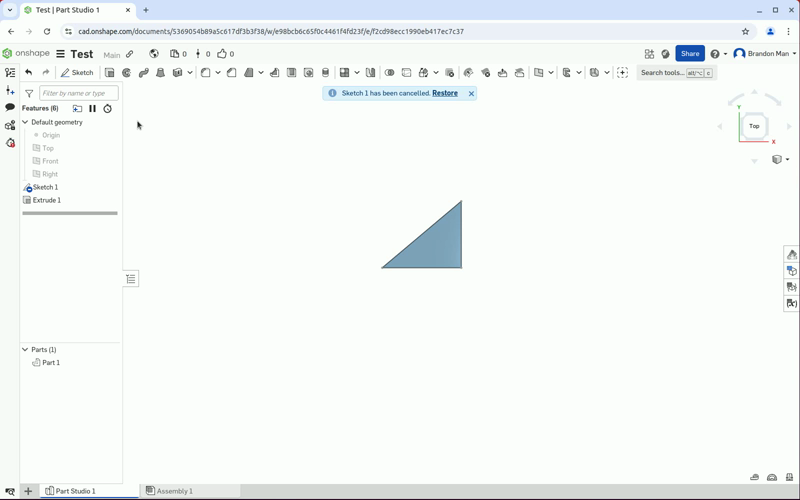
key(shift+h)
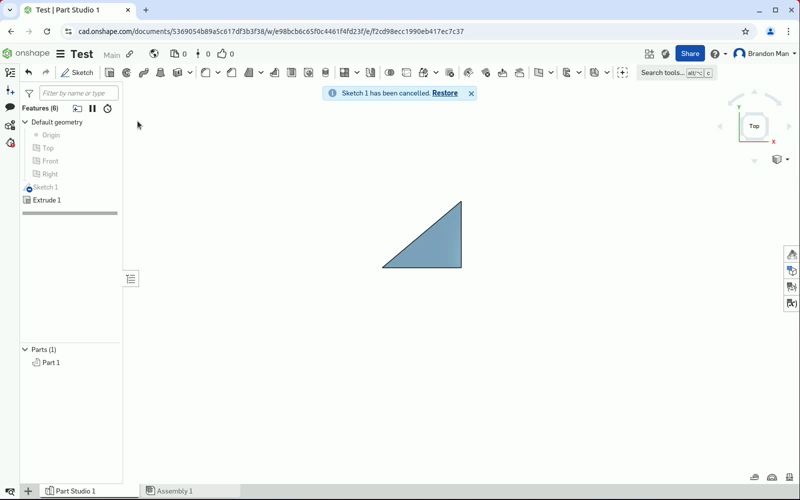
mouse_move(73, 189)
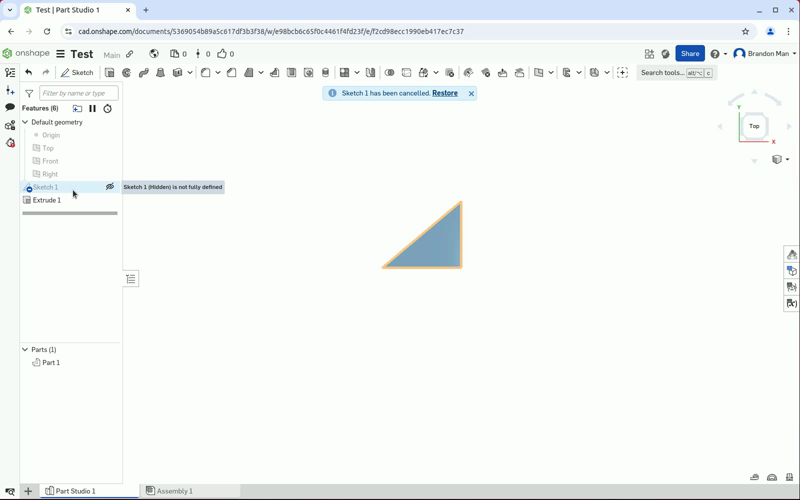
click(73, 189)
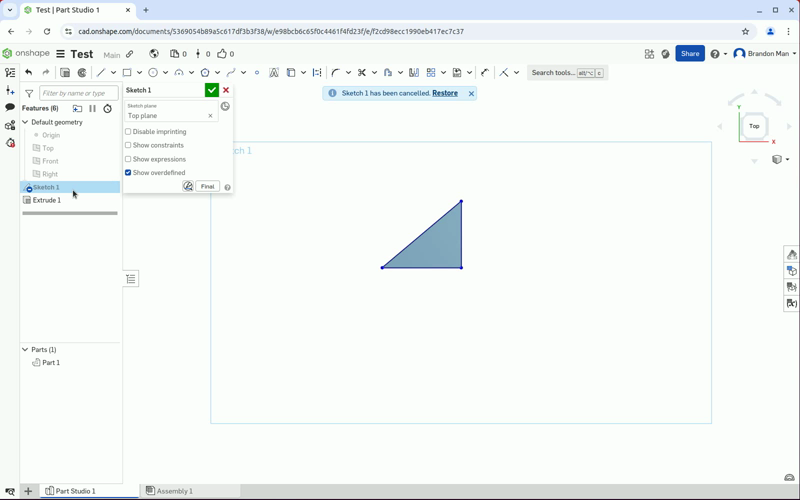
mouse_move(229, 92)
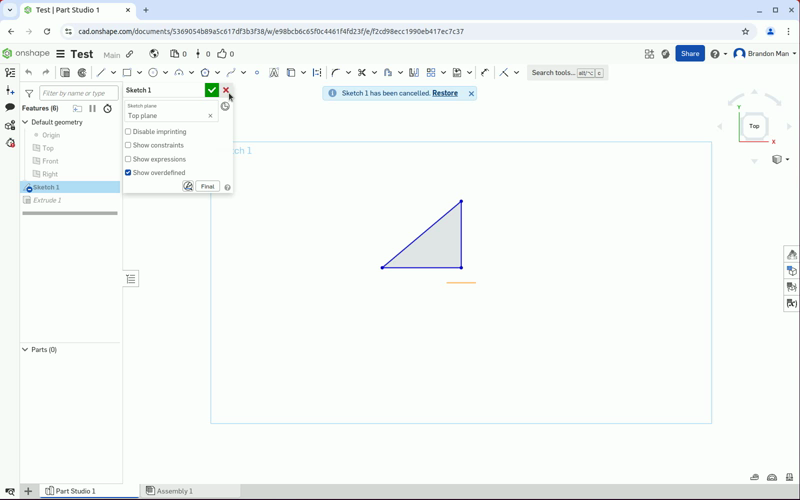
click(229, 92)
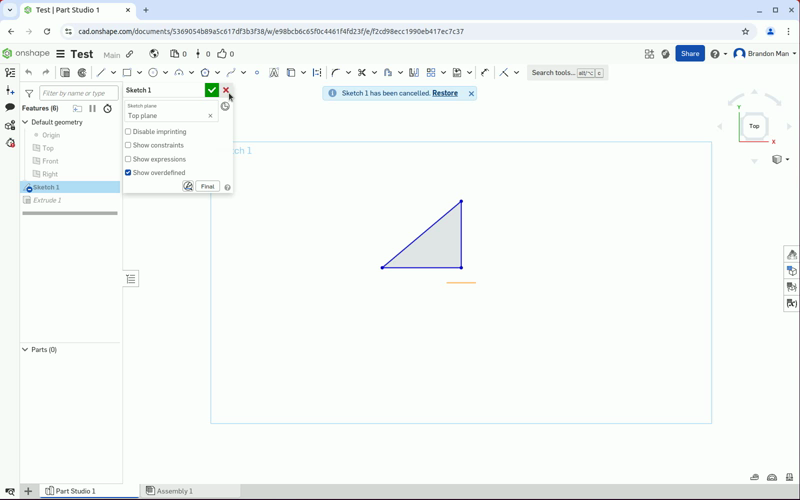
key(shift+s)
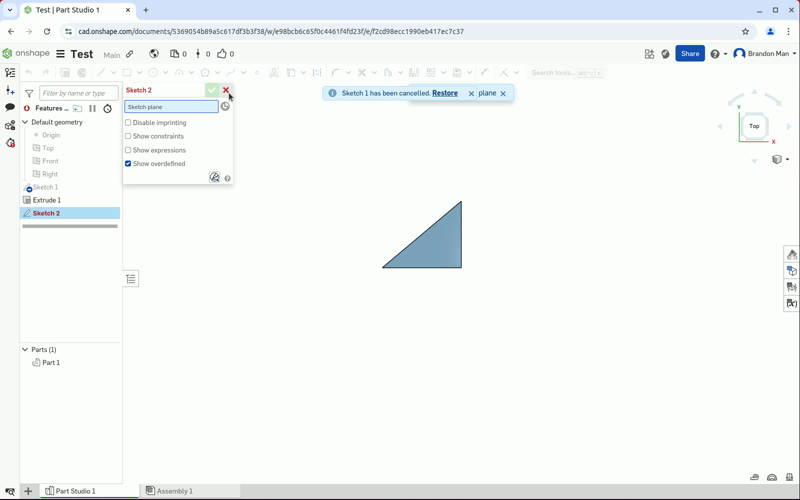
mouse_move(73, 150)
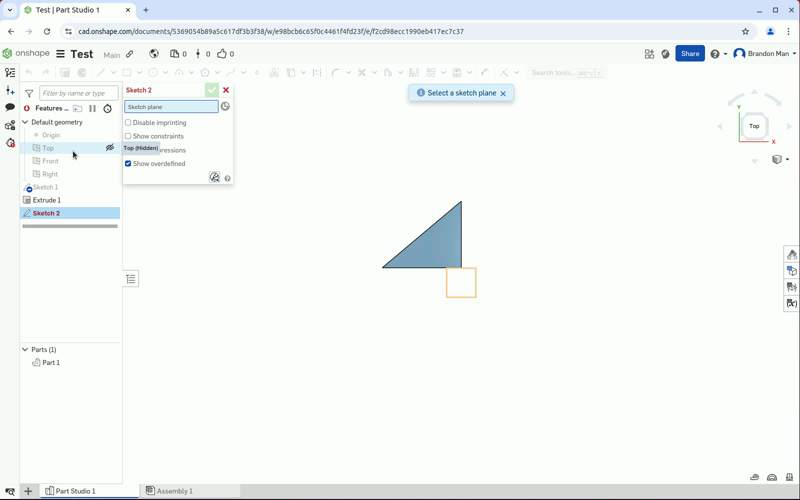
click(73, 150)
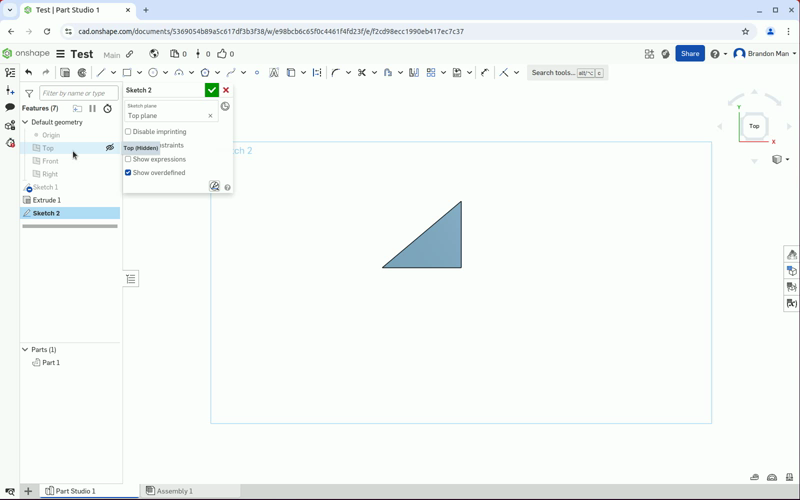
mouse_move(73, 352)
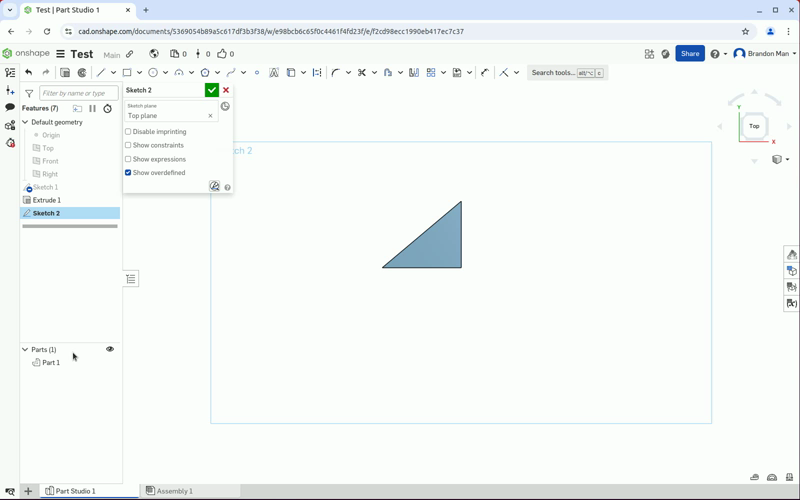
key(y)
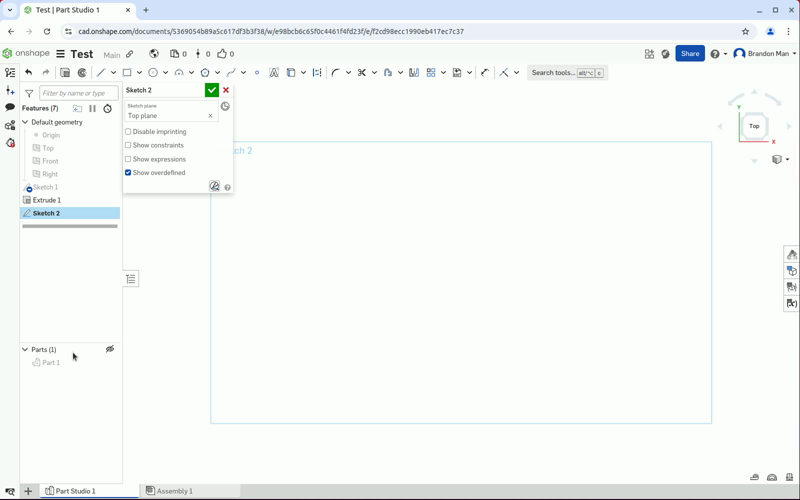
key(l)
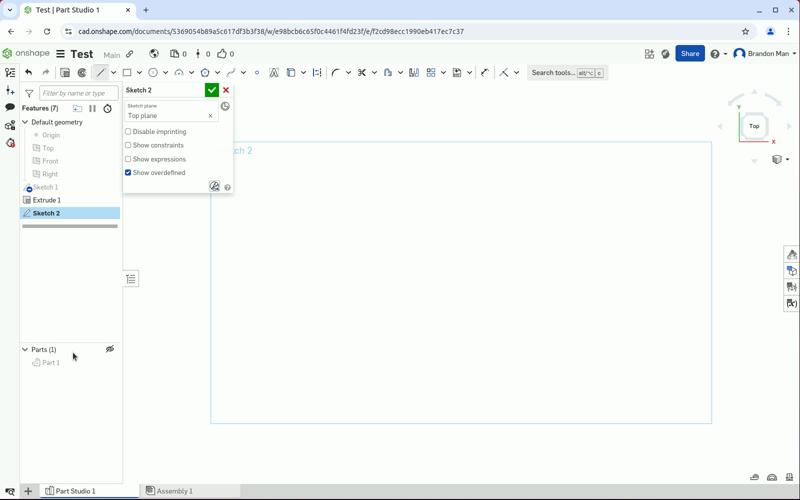
key_down(shift)
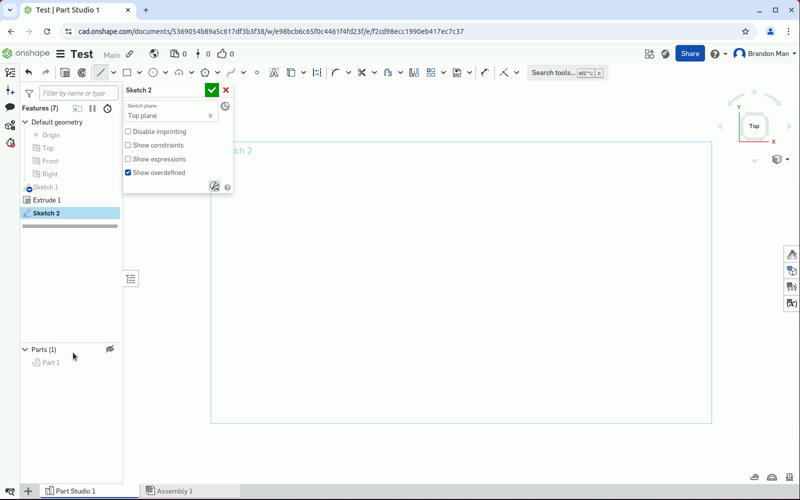
mouse_move(539, 267)
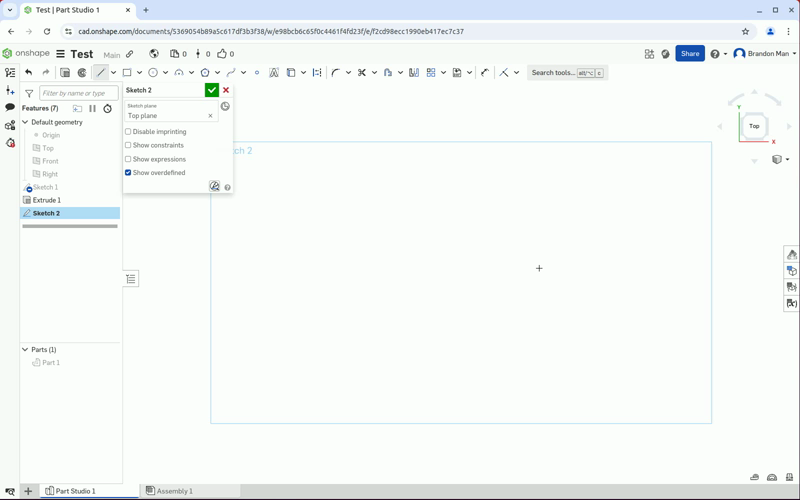
click(539, 267)
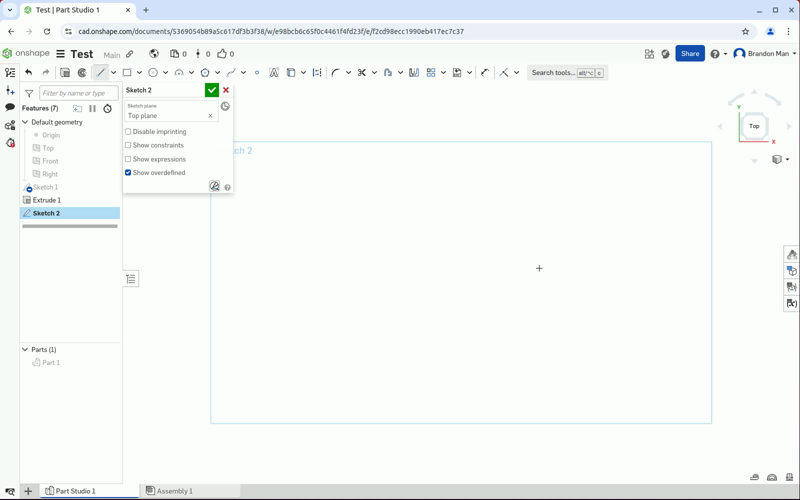
key_up(shift)
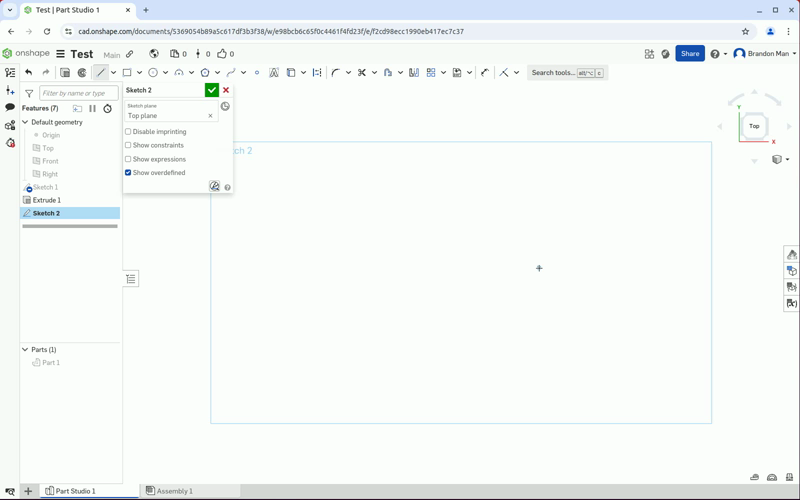
key_down(shift)
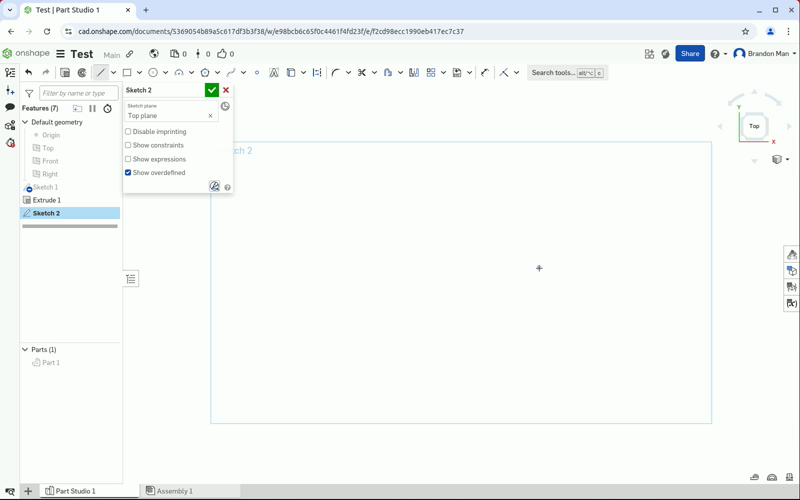
mouse_move(569, 267)
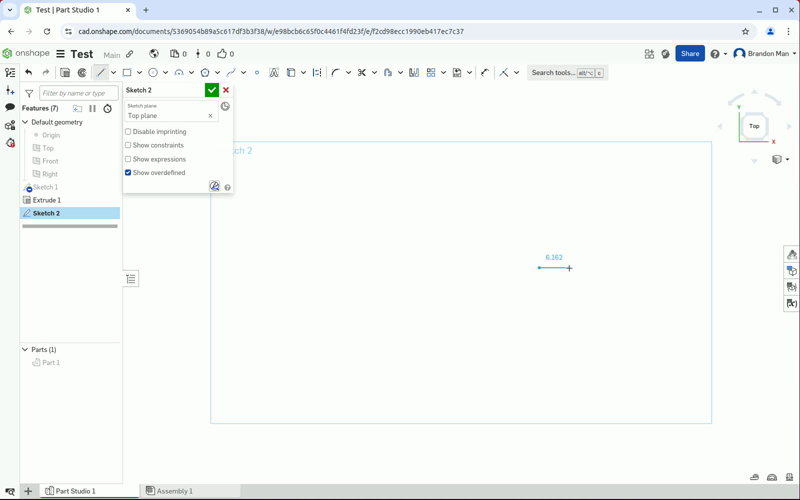
mouse_move(552, 267)
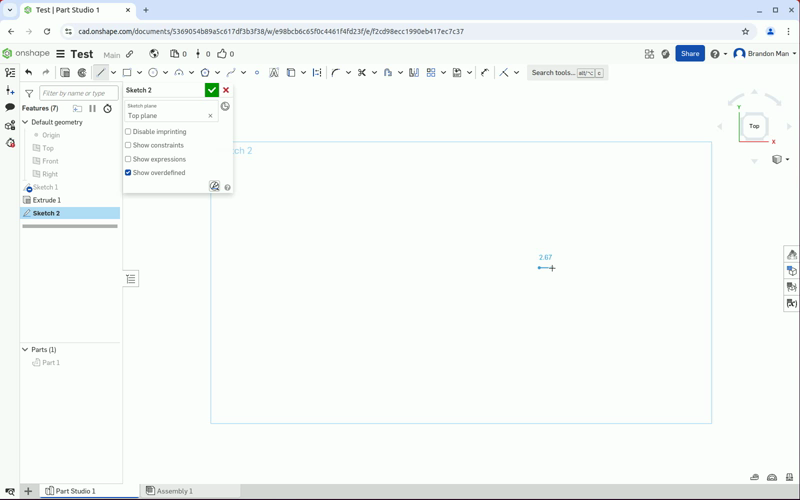
click(552, 267)
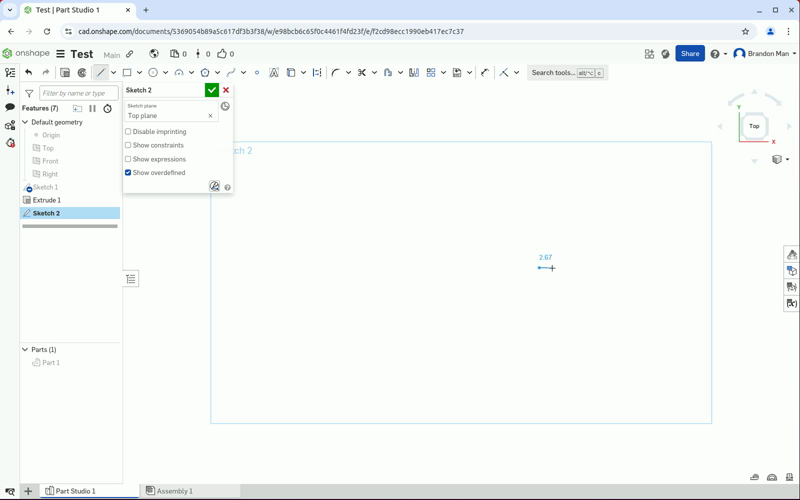
key_up(shift)
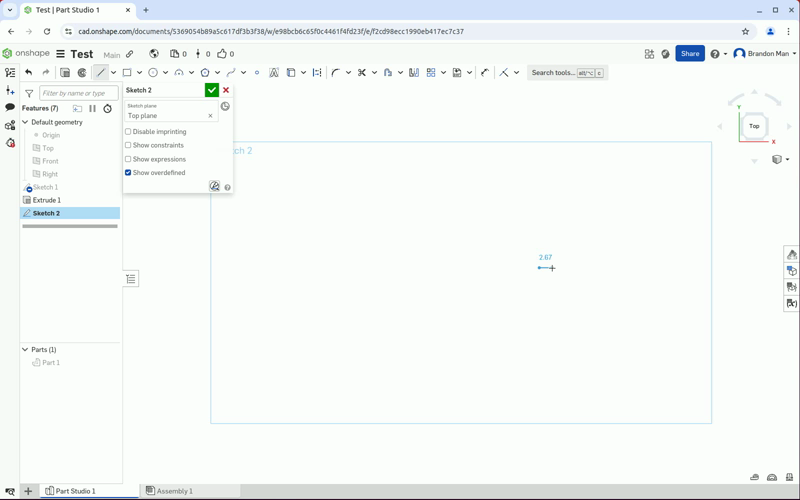
key_down(shift)
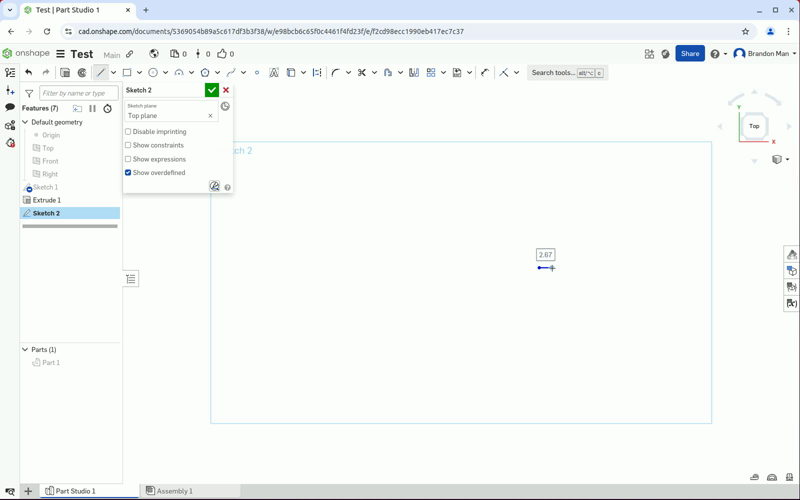
mouse_move(582, 267)
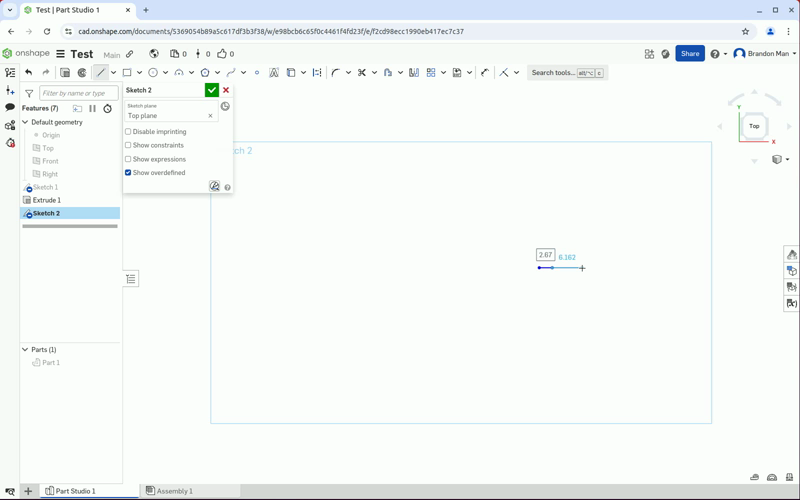
mouse_move(539, 261)
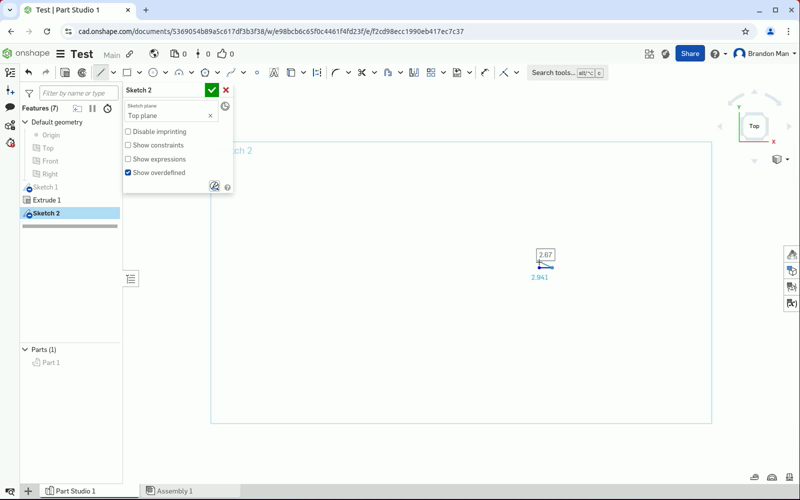
click(539, 261)
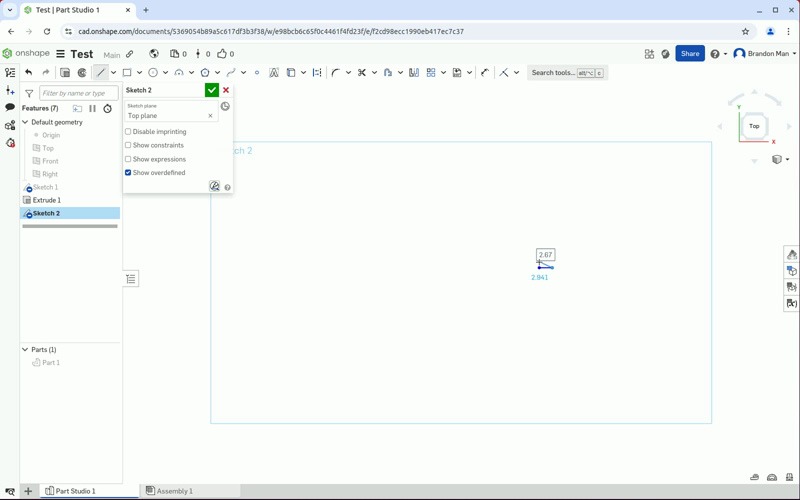
key_up(shift)
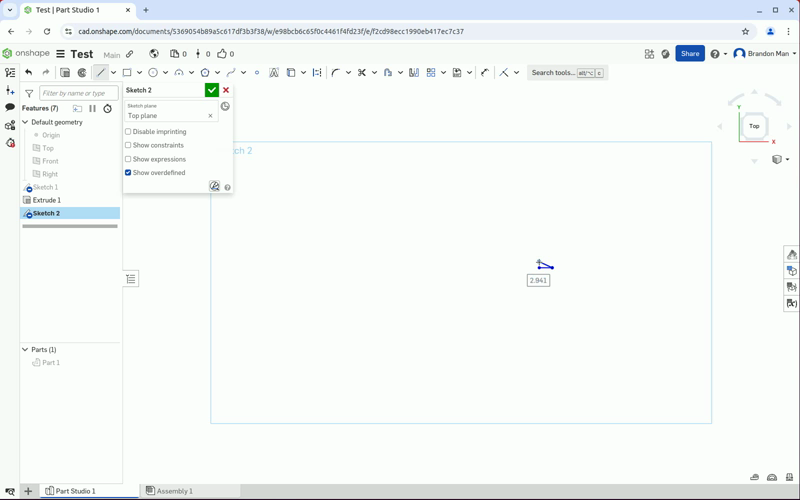
mouse_move(569, 261)
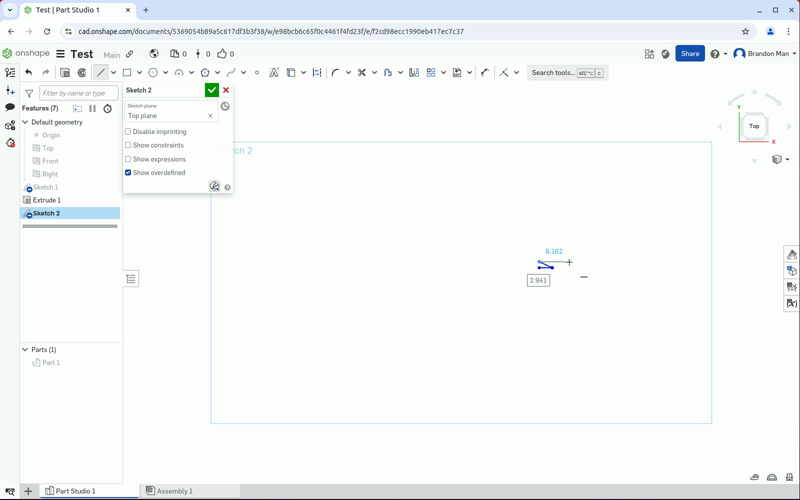
key_down(shift)
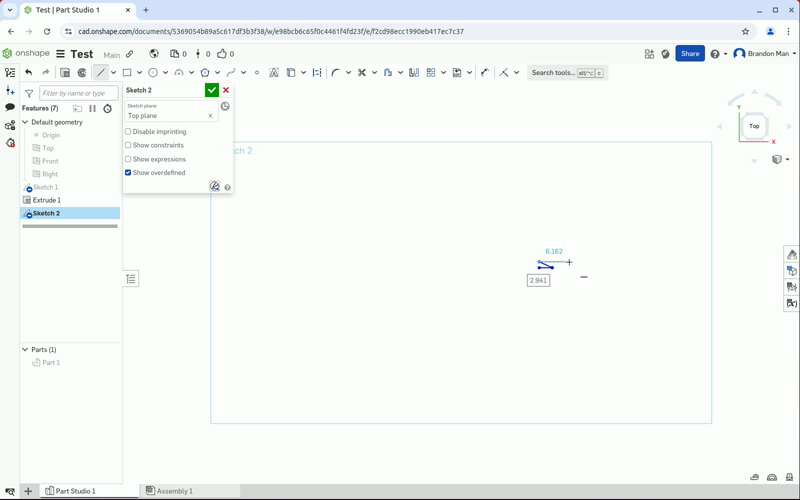
mouse_move(539, 267)
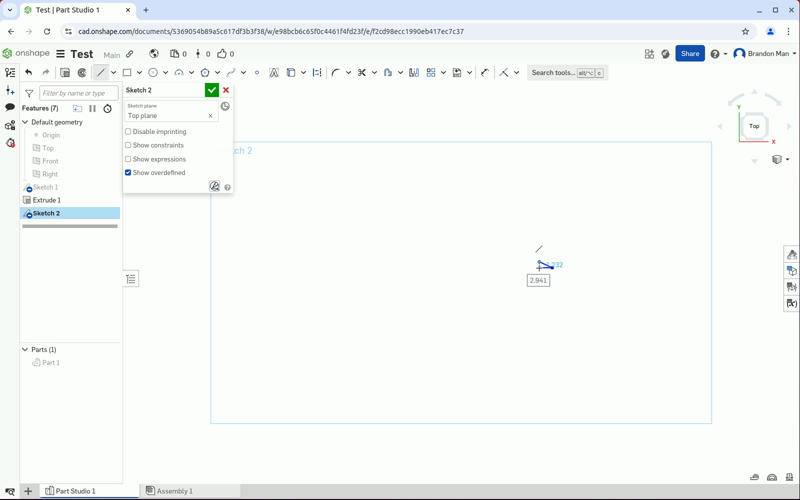
scroll(6)
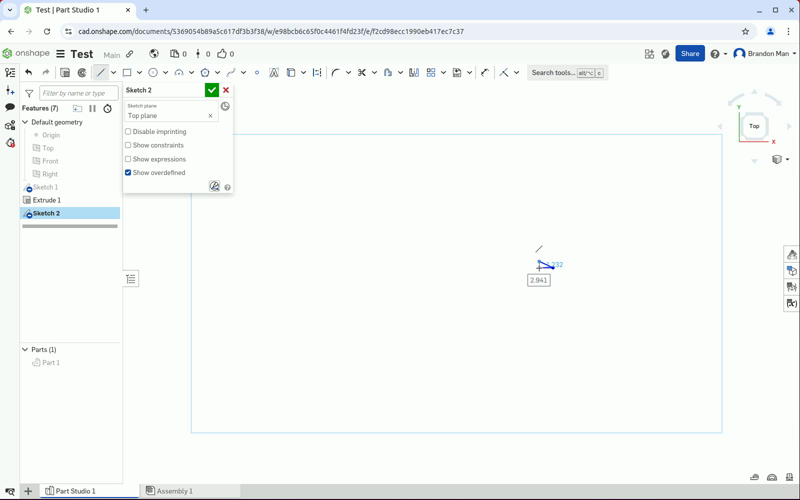
scroll(6)
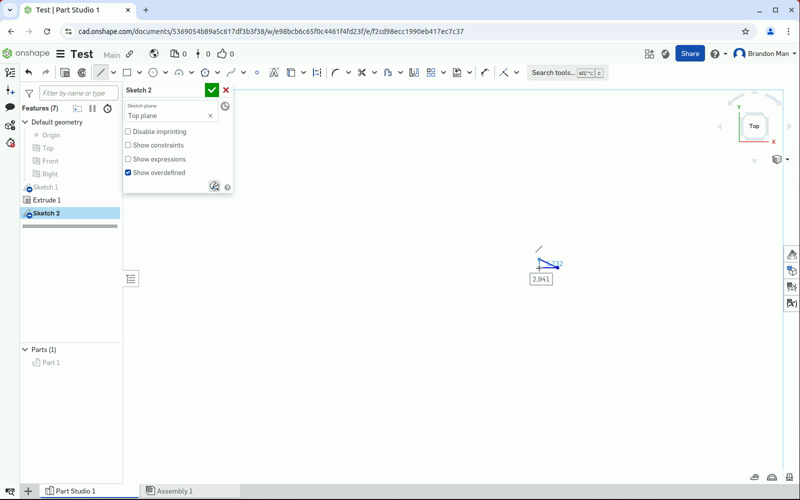
scroll(6)
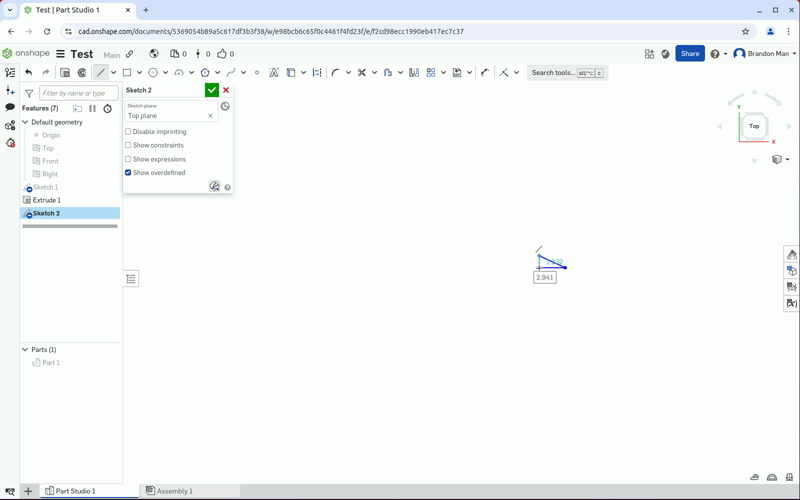
scroll(6)
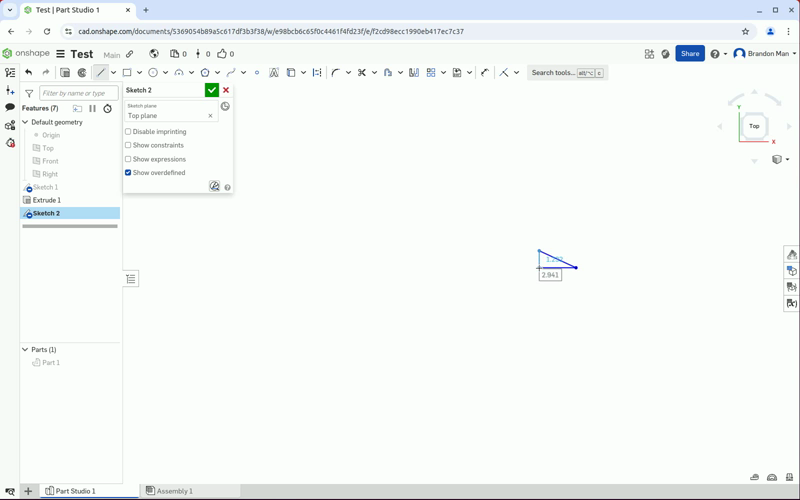
scroll(6)
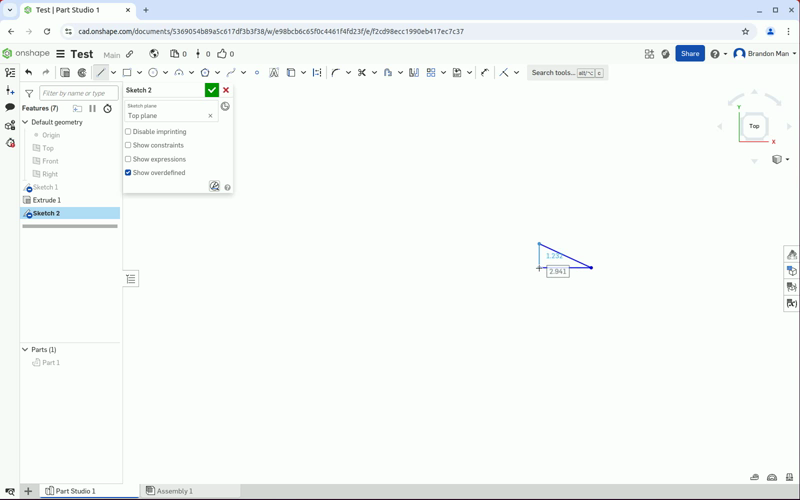
scroll(6)
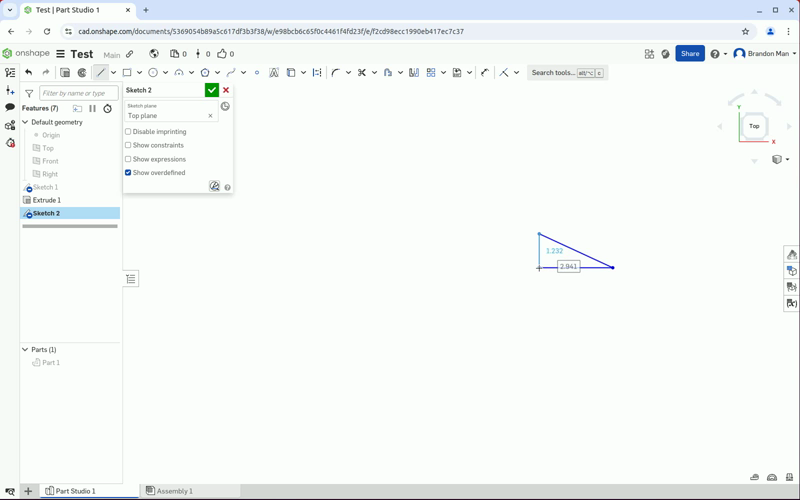
scroll(6)
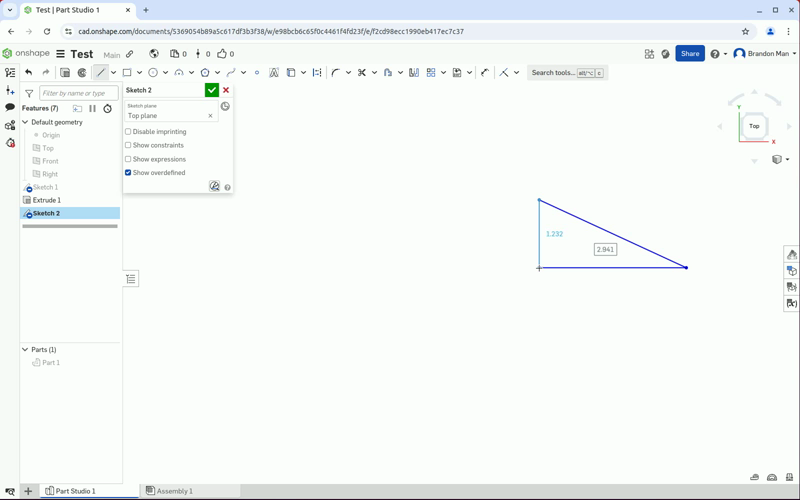
key_up(shift)
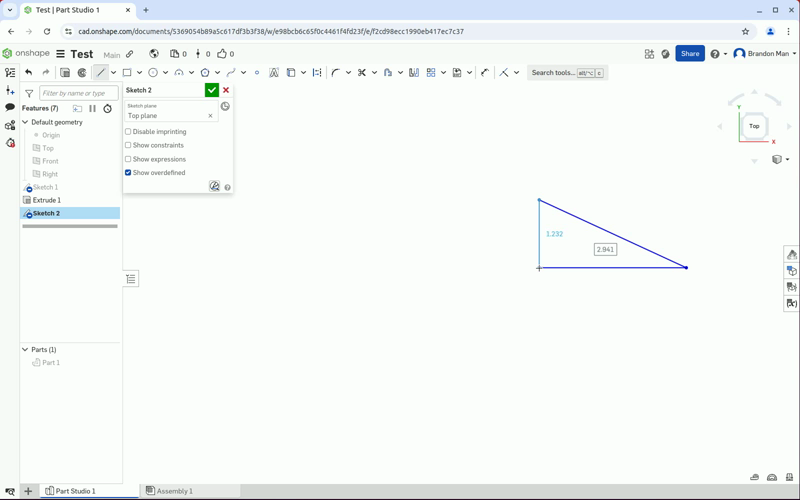
click(539, 267)
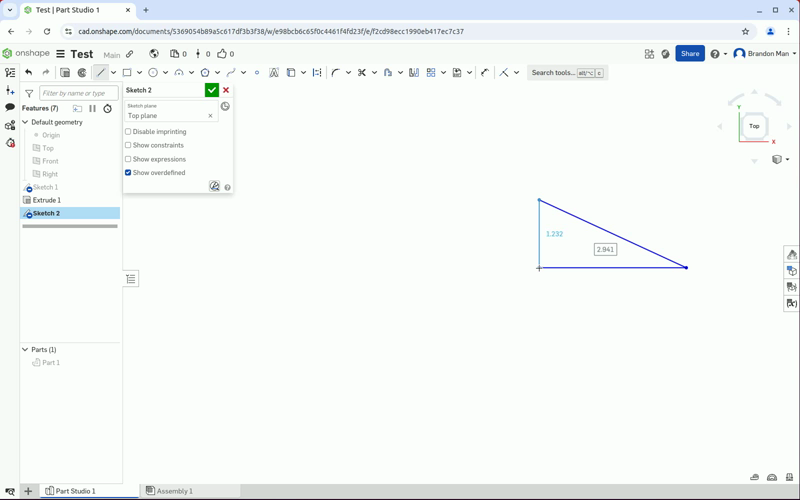
scroll(-6)
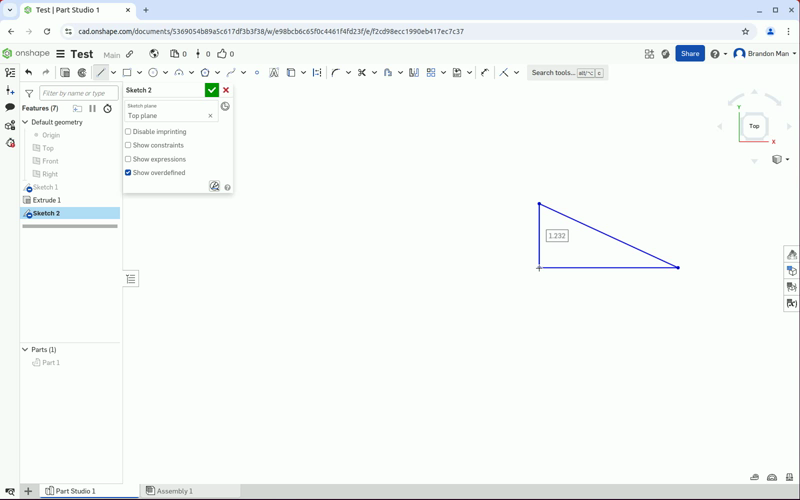
scroll(-6)
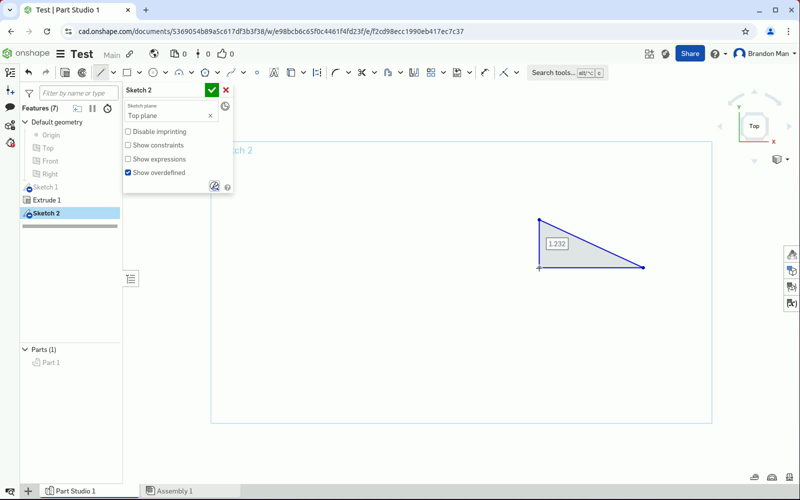
scroll(-6)
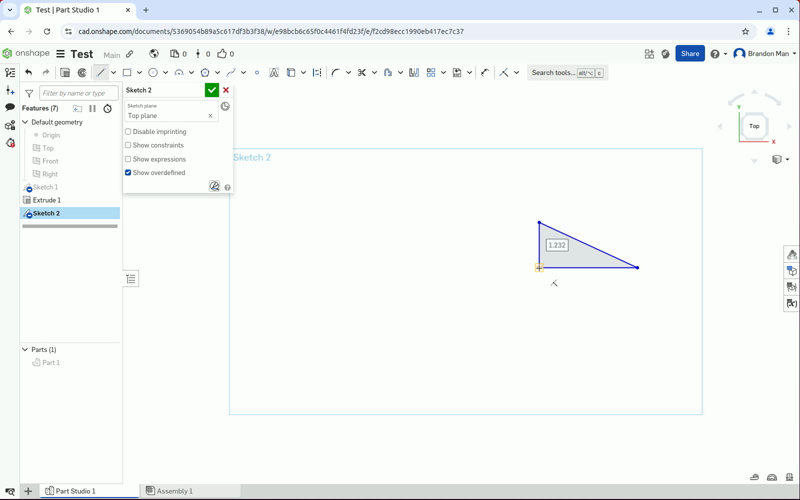
scroll(-6)
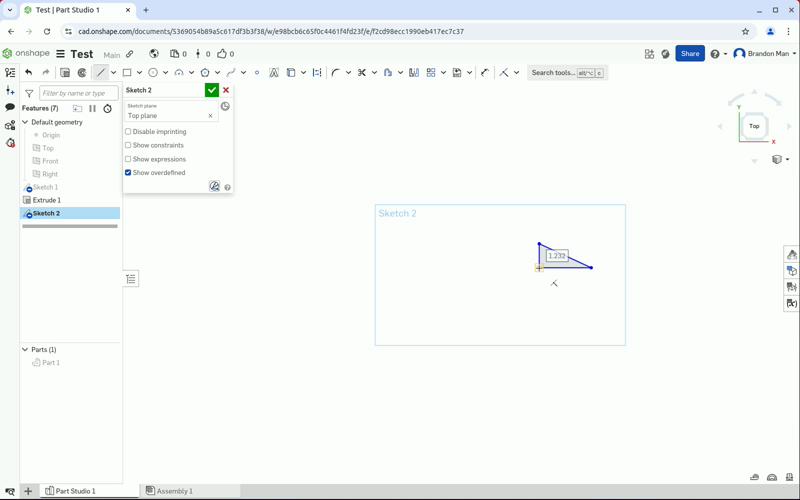
scroll(-6)
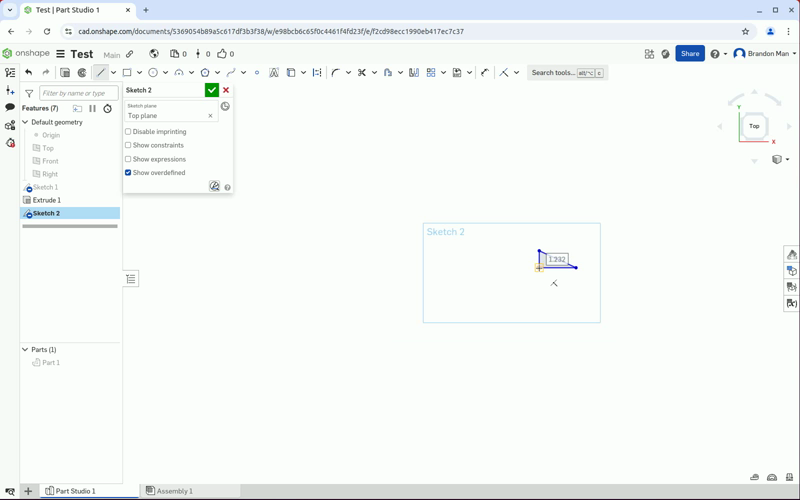
scroll(-6)
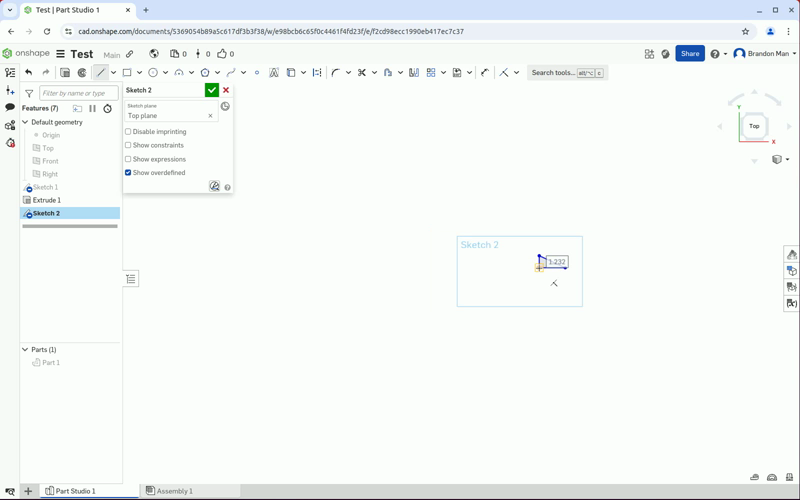
scroll(-6)
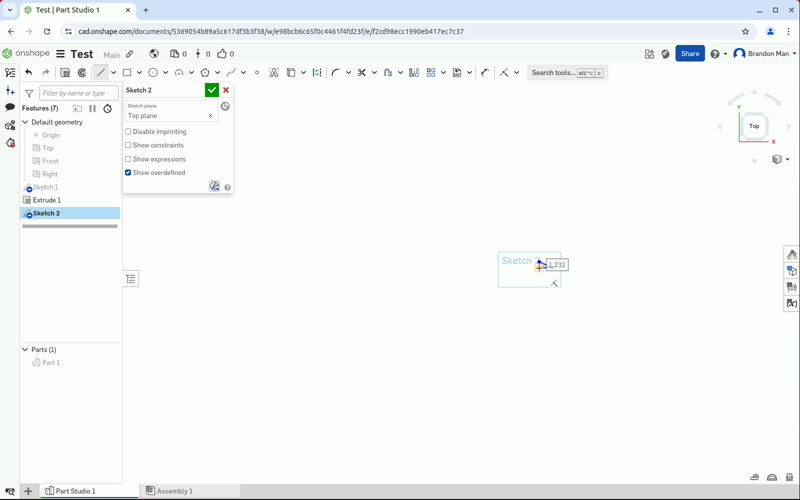
key(esc)
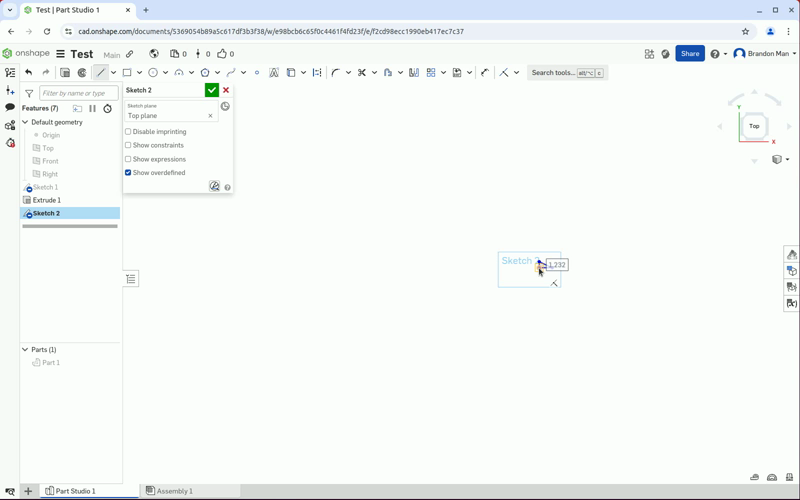
mouse_move(543, 265)
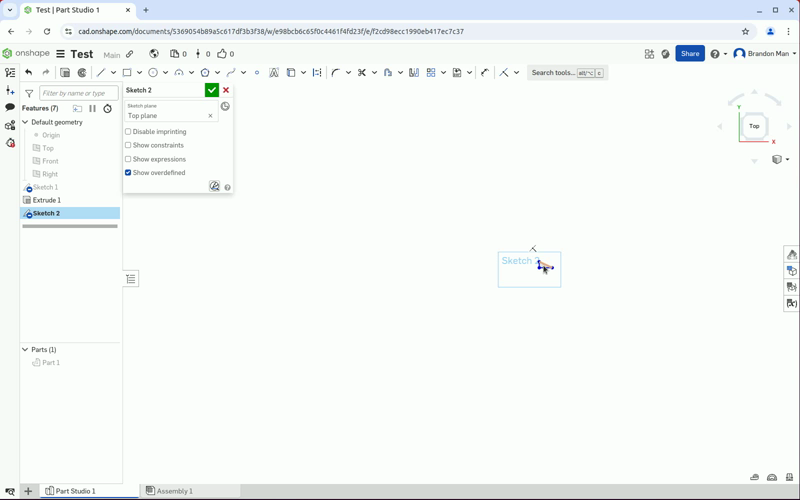
scroll(6)
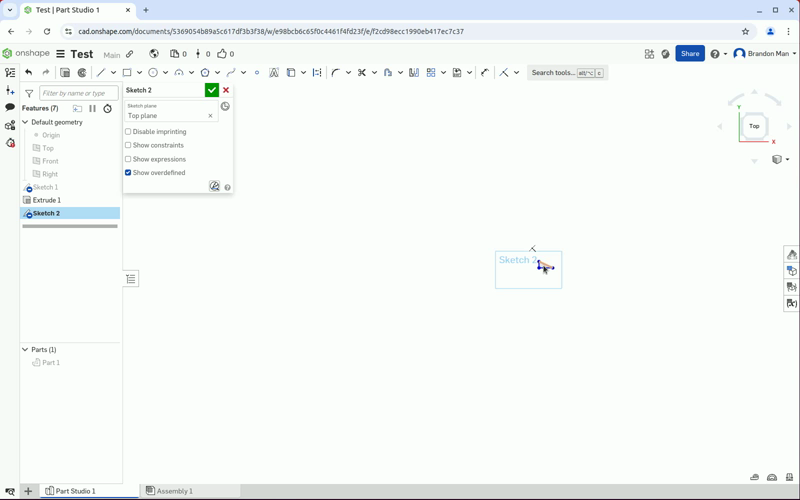
scroll(6)
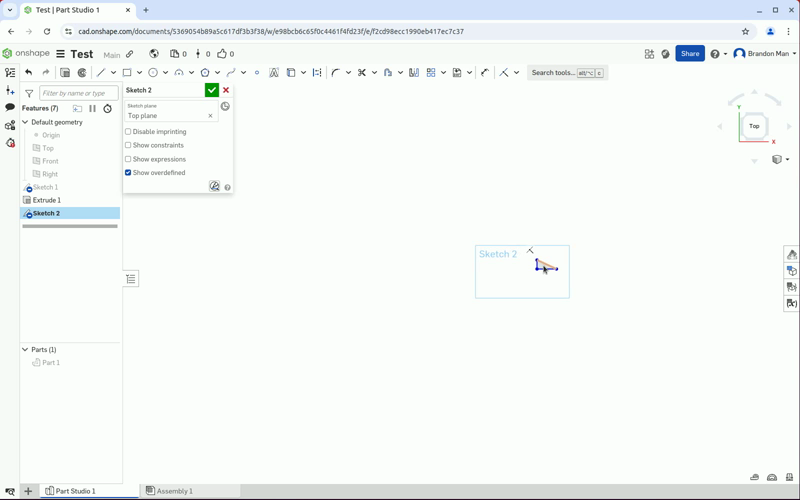
scroll(6)
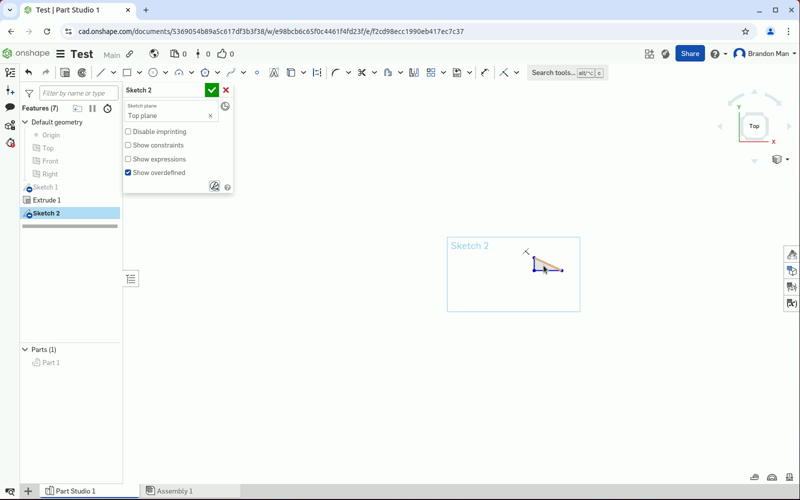
scroll(6)
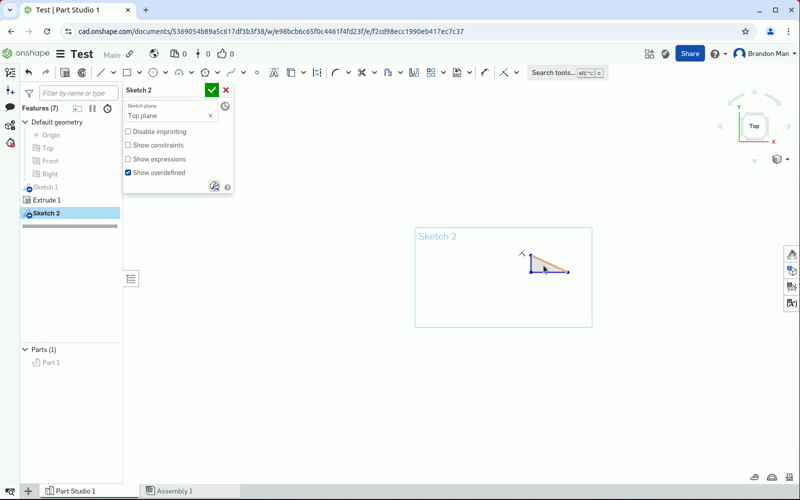
scroll(6)
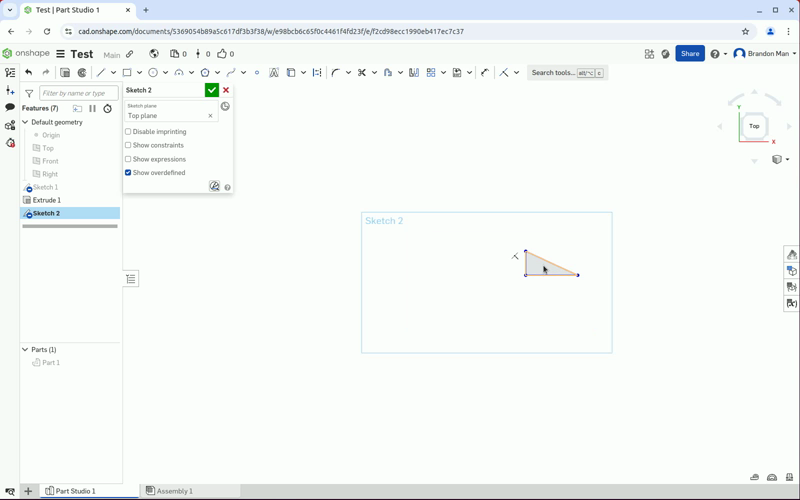
scroll(6)
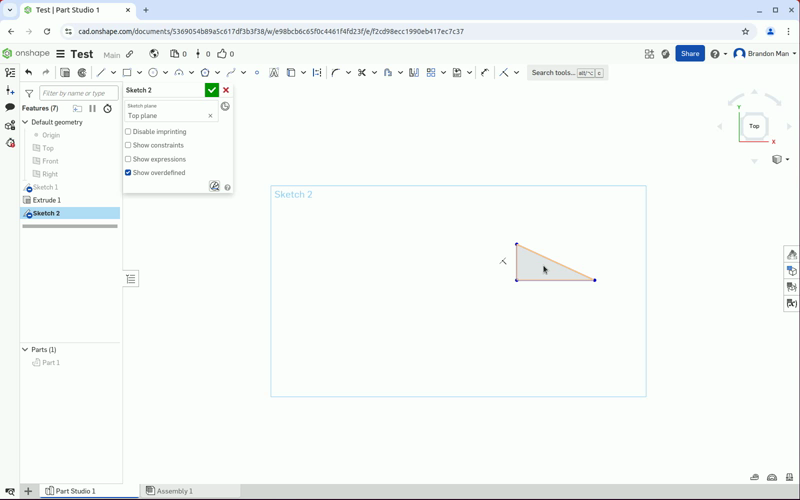
scroll(6)
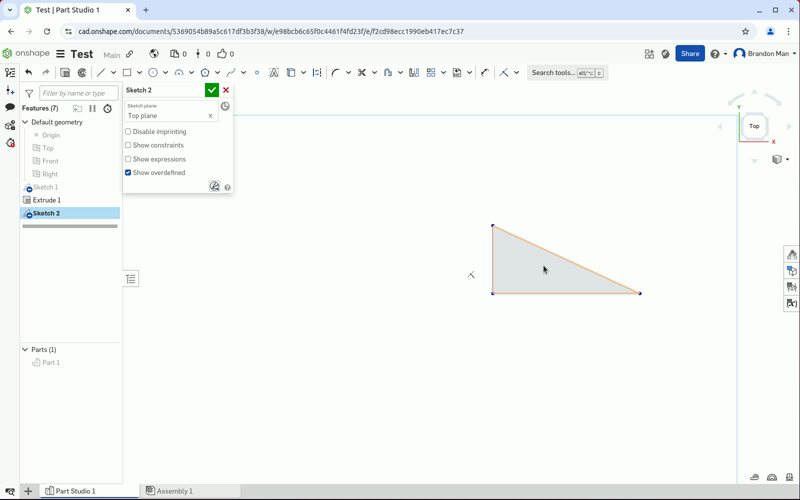
click(543, 265)
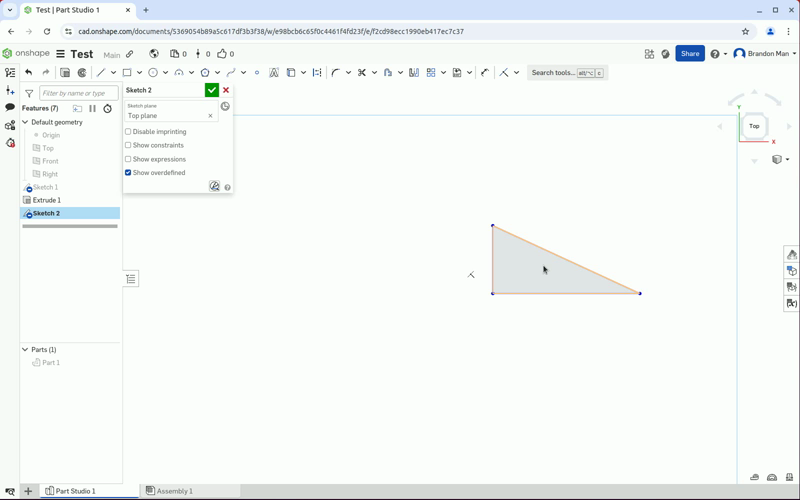
scroll(-6)
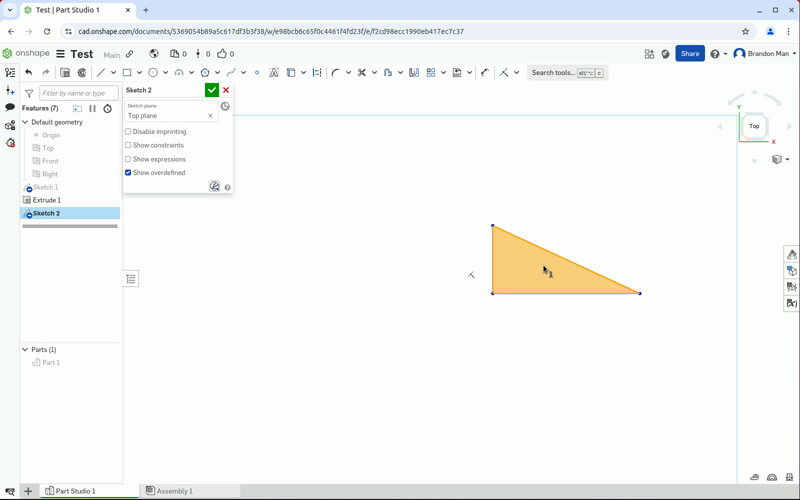
scroll(-6)
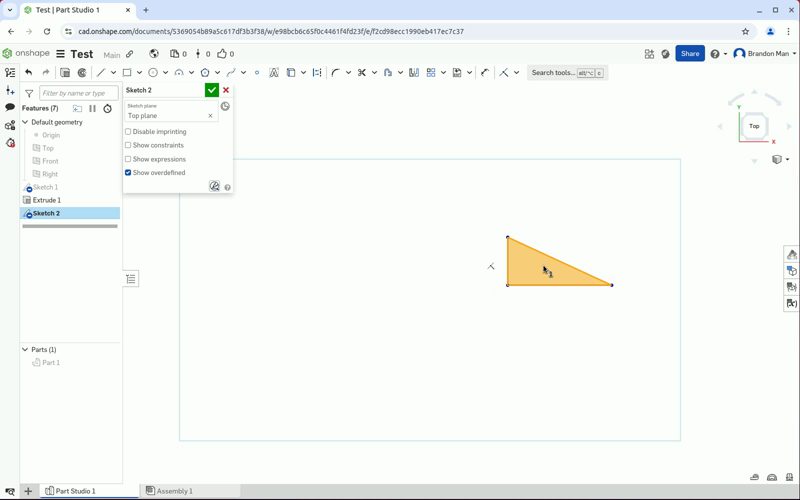
scroll(-6)
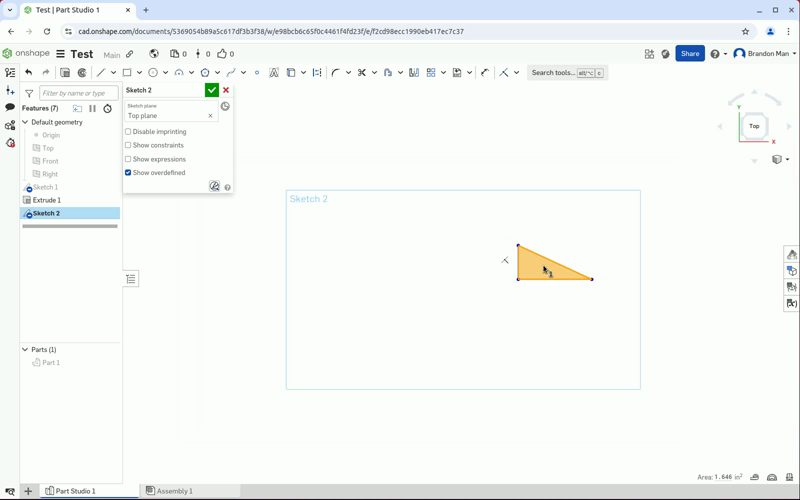
scroll(-6)
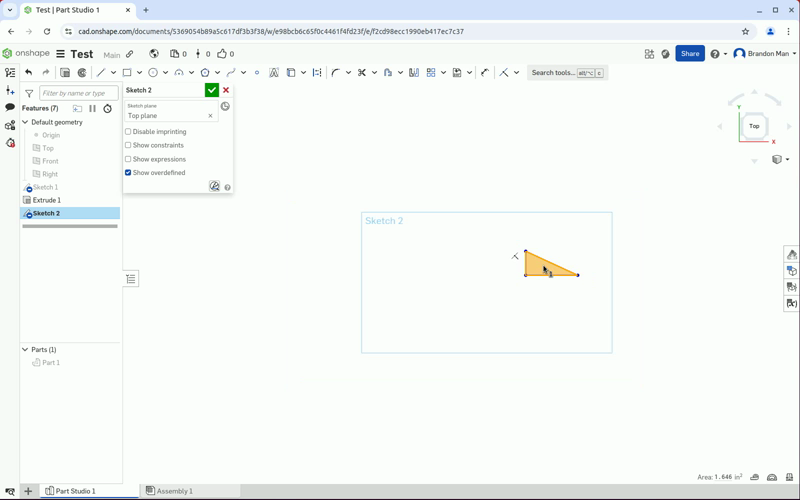
scroll(-6)
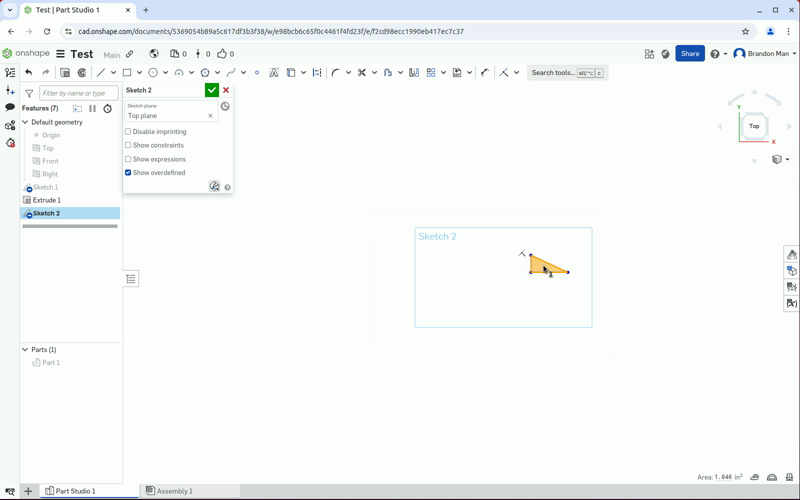
scroll(-6)
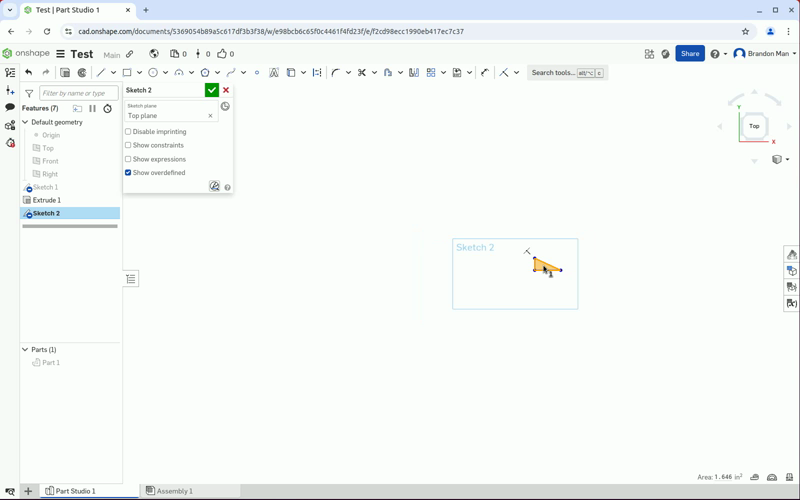
scroll(-6)
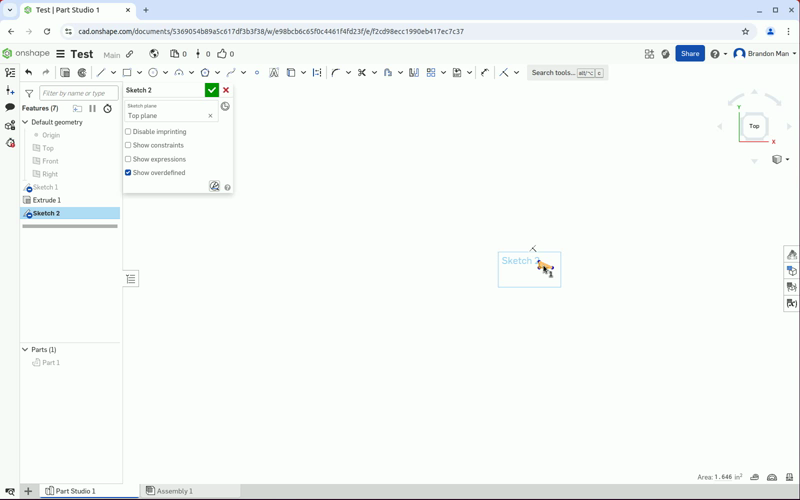
mouse_move(73, 352)
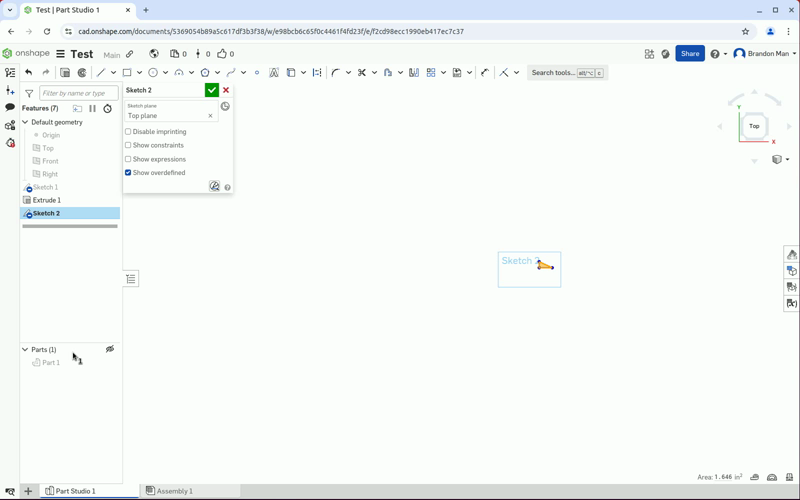
key(shift+y)
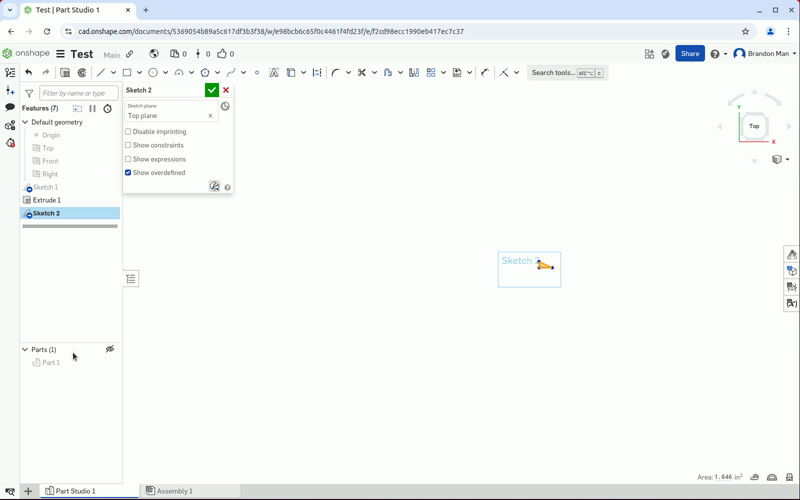
key(shift+e)
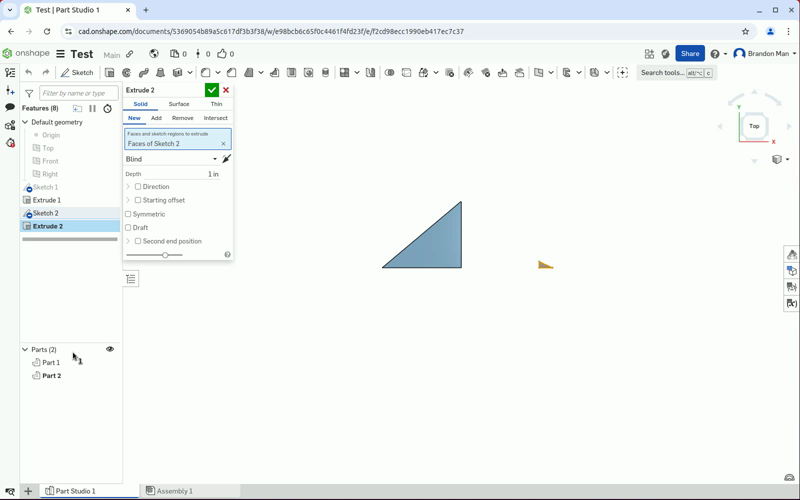
mouse_move(143, 106)
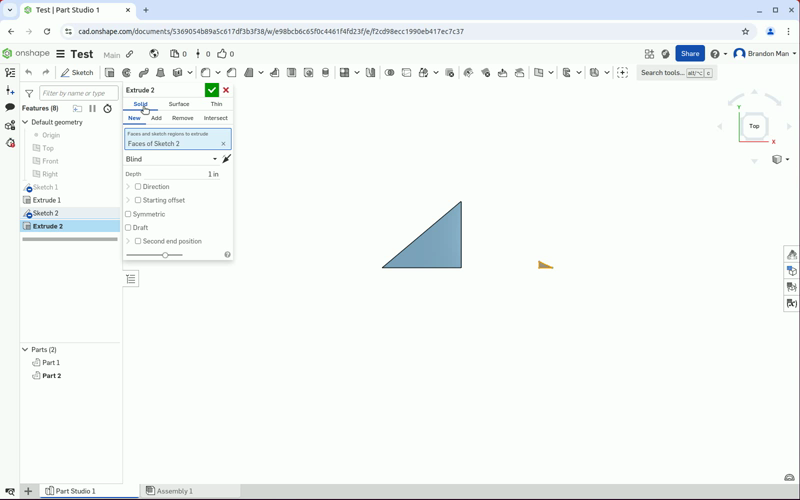
click(143, 106)
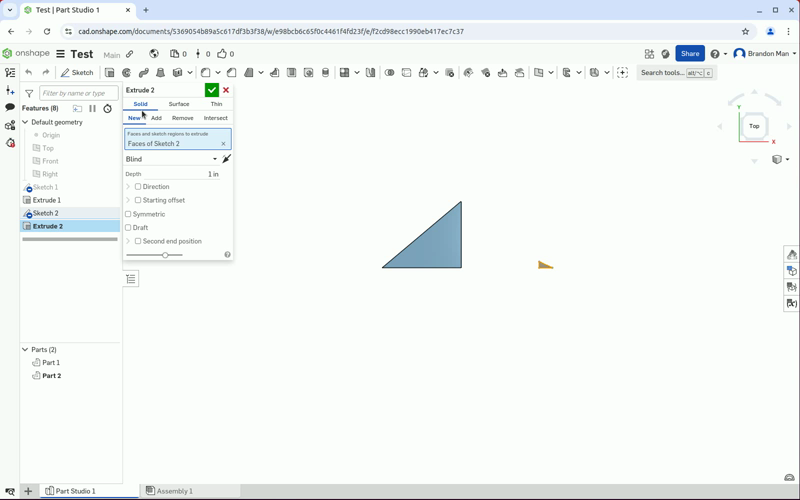
mouse_move(137, 120)
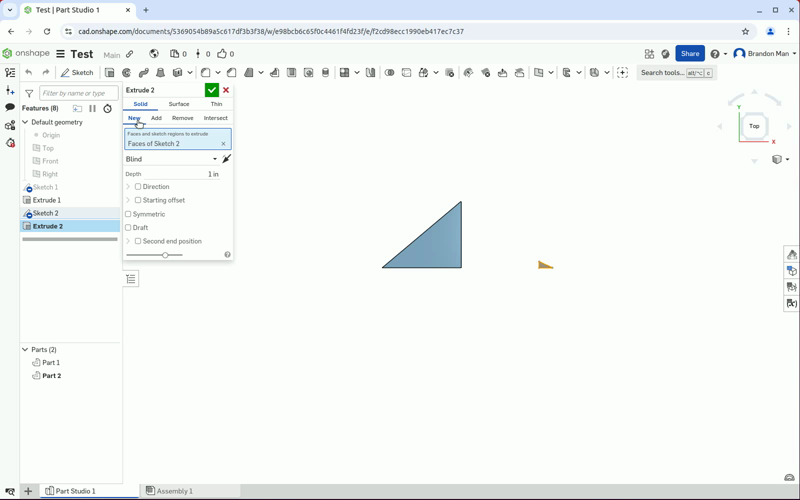
click(137, 120)
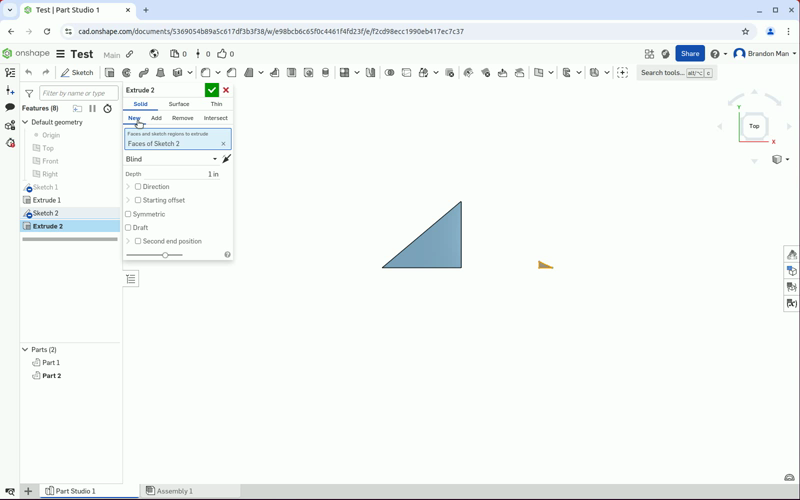
key(tab, 4)
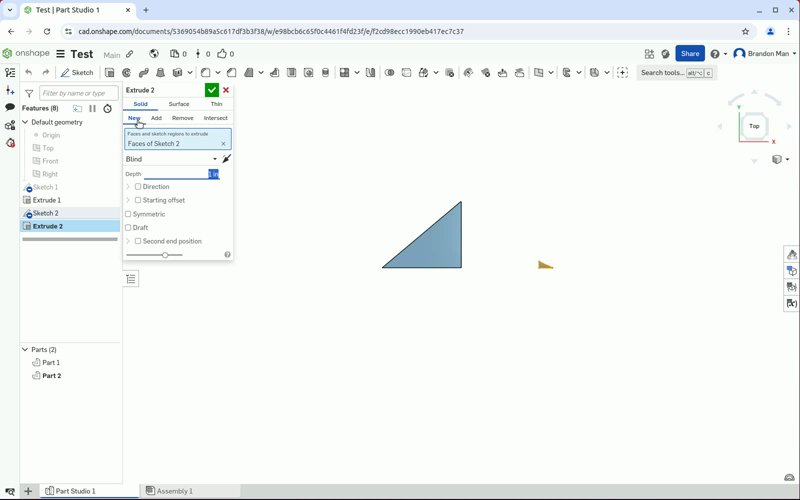
text(6.499)
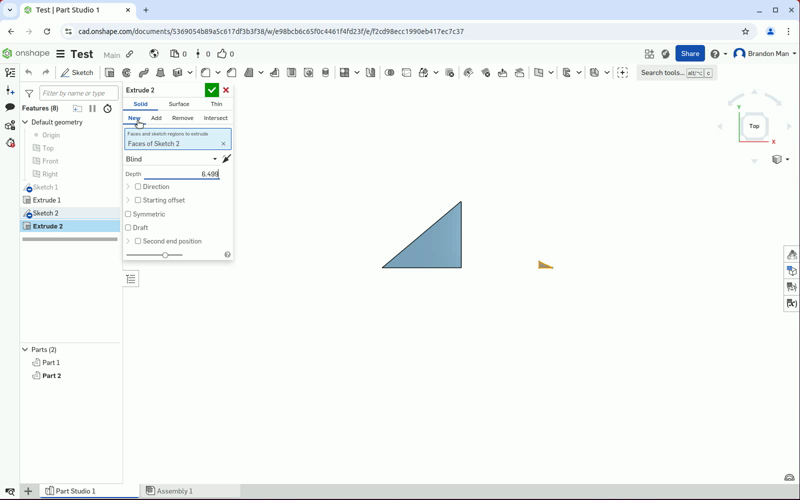
key(enter)
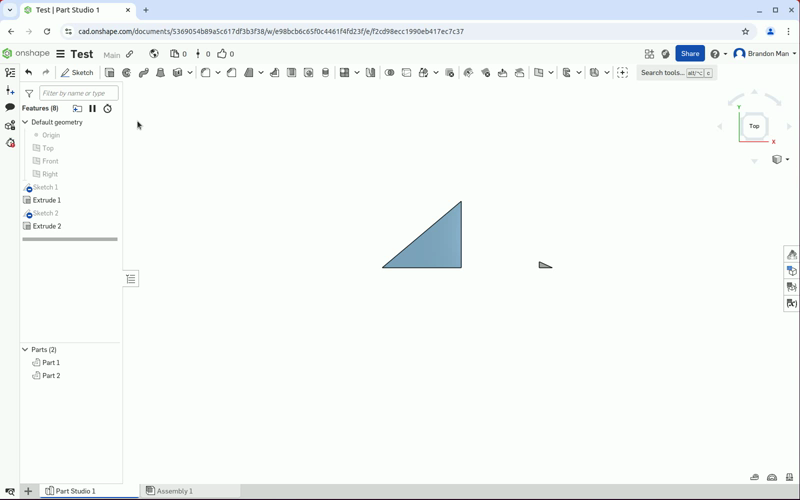
key(shift+h)
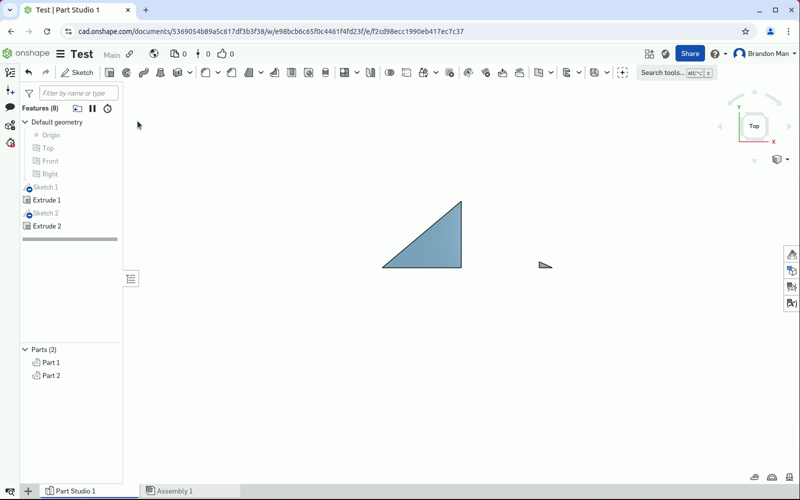
key(shift+h)
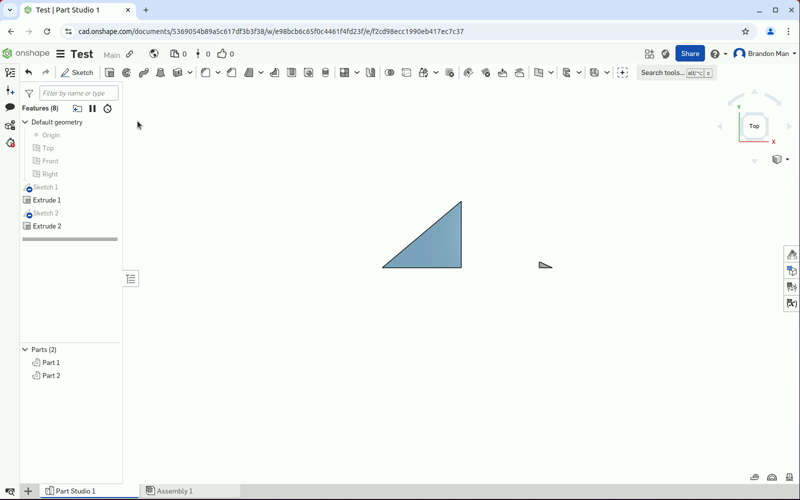
mouse_move(73, 189)
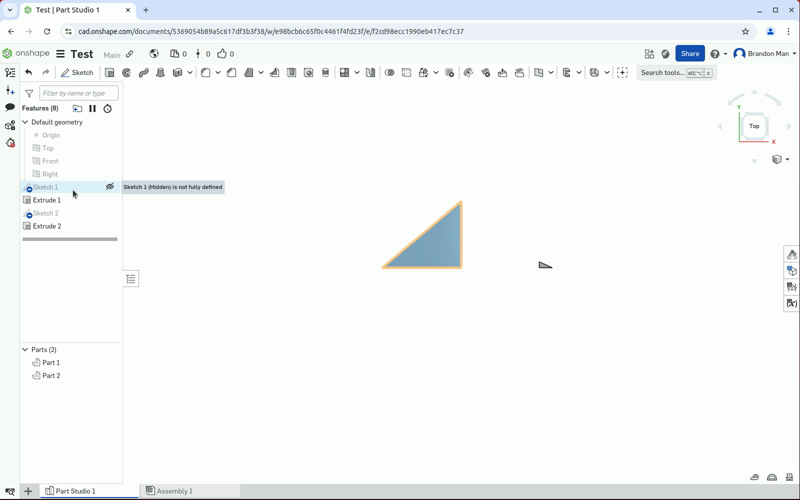
click(73, 189)
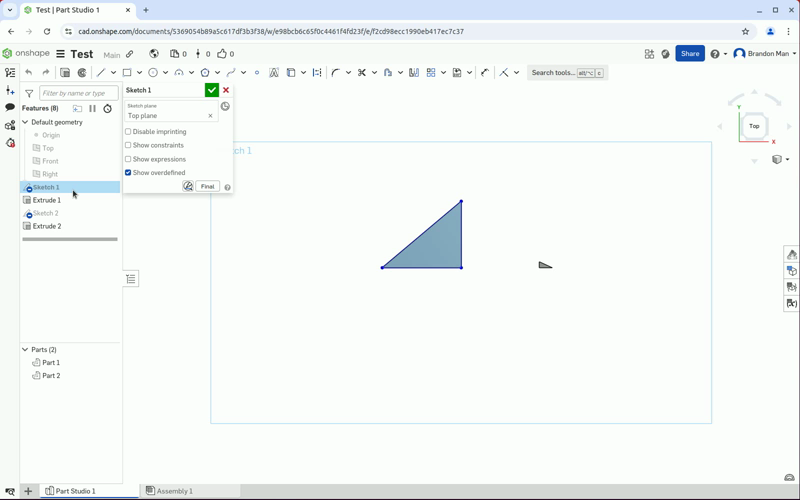
mouse_move(229, 92)
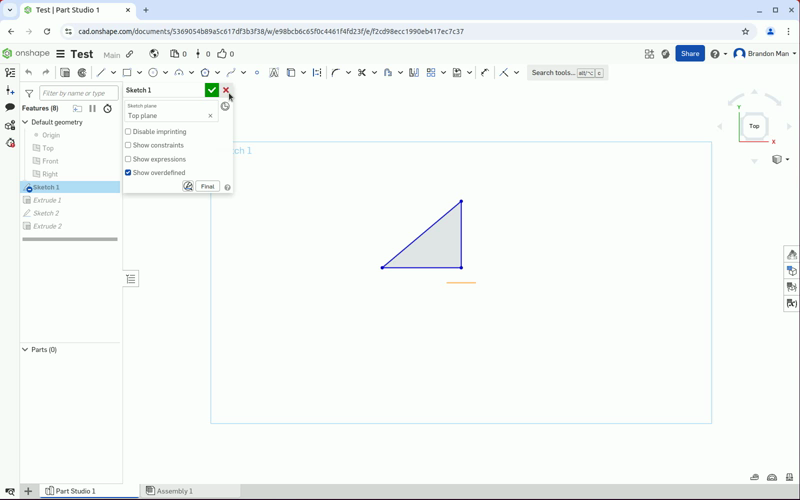
click(229, 92)
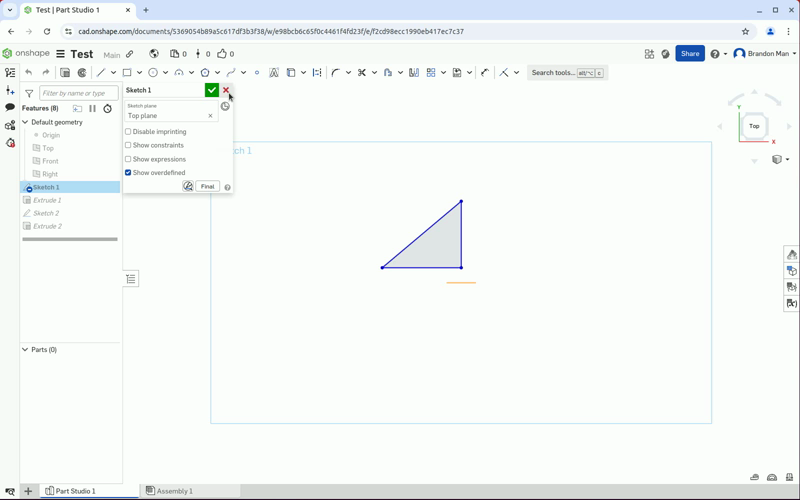
key(shift+s)
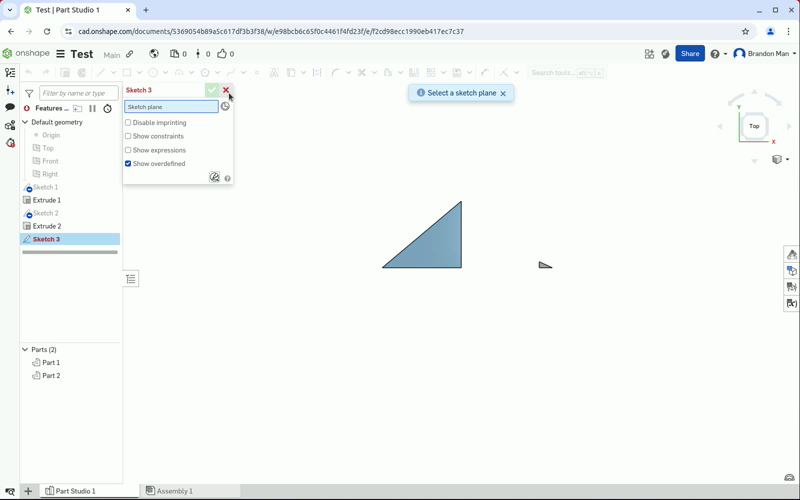
mouse_move(73, 150)
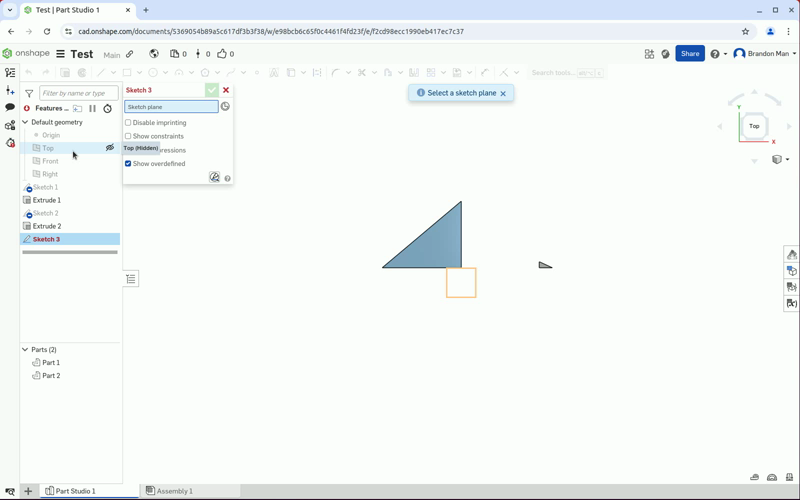
click(73, 150)
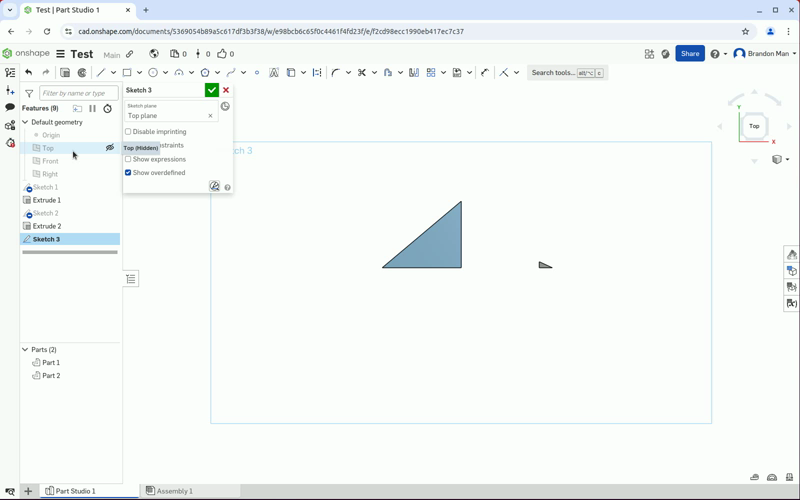
mouse_move(73, 352)
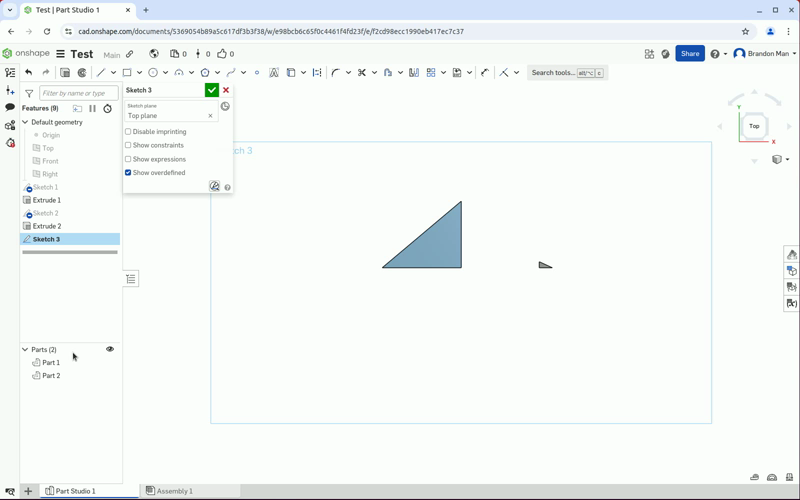
key(y)
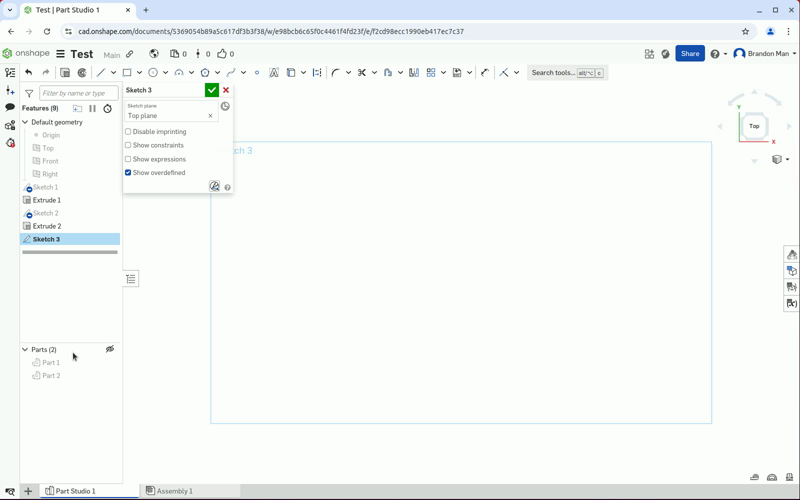
key(l)
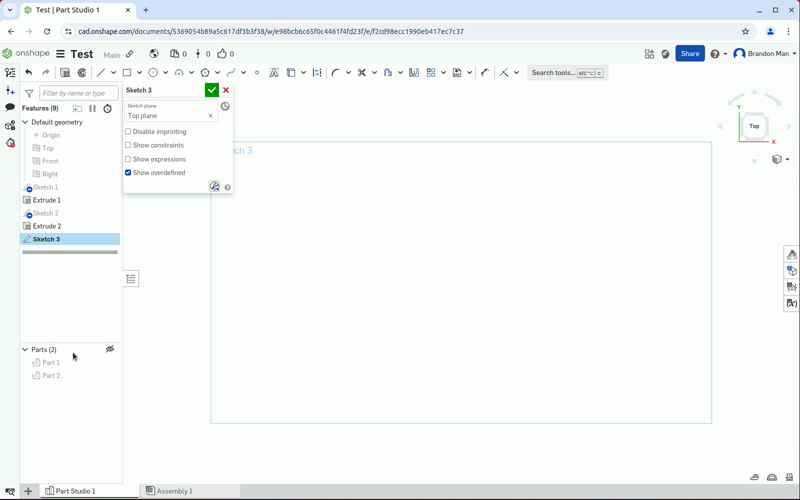
key_down(shift)
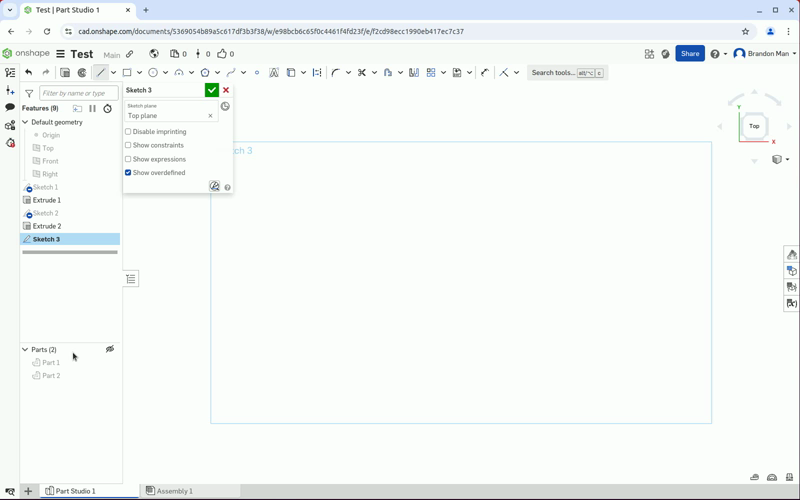
mouse_move(348, 282)
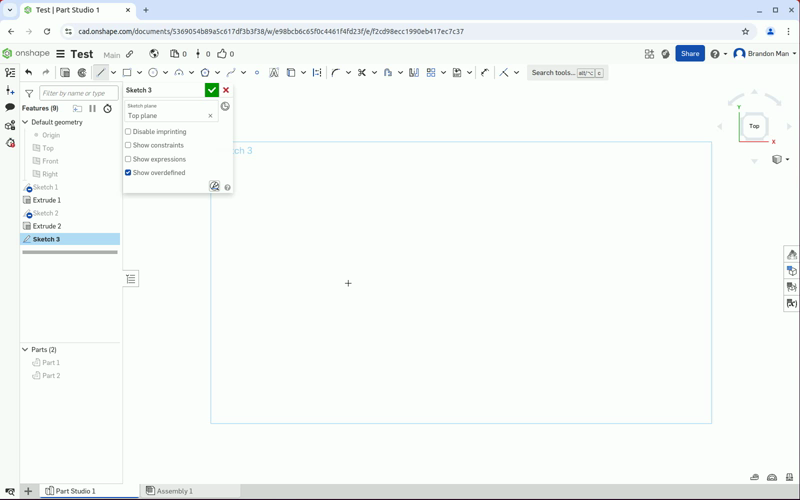
click(348, 282)
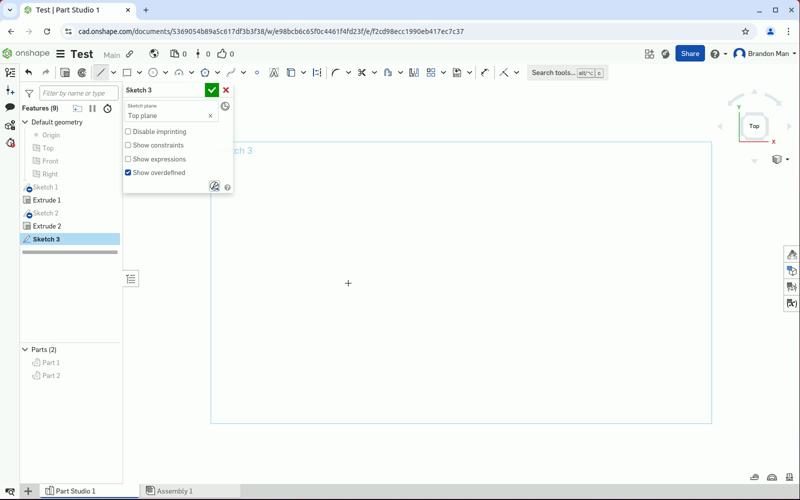
key_up(shift)
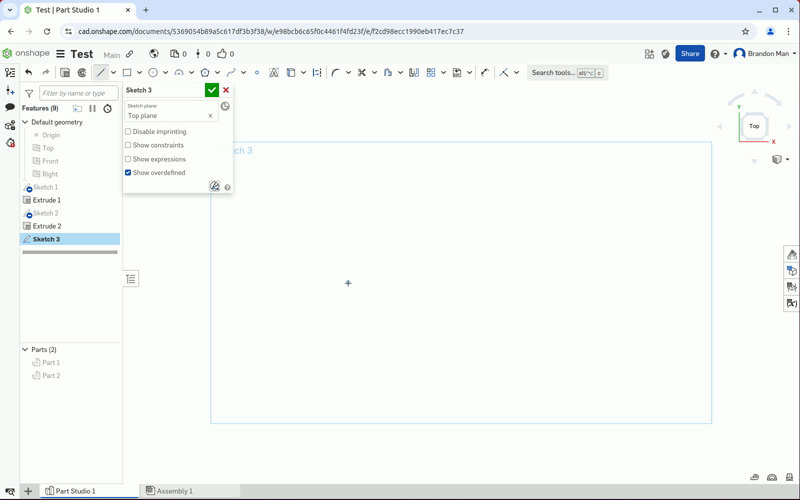
key_down(shift)
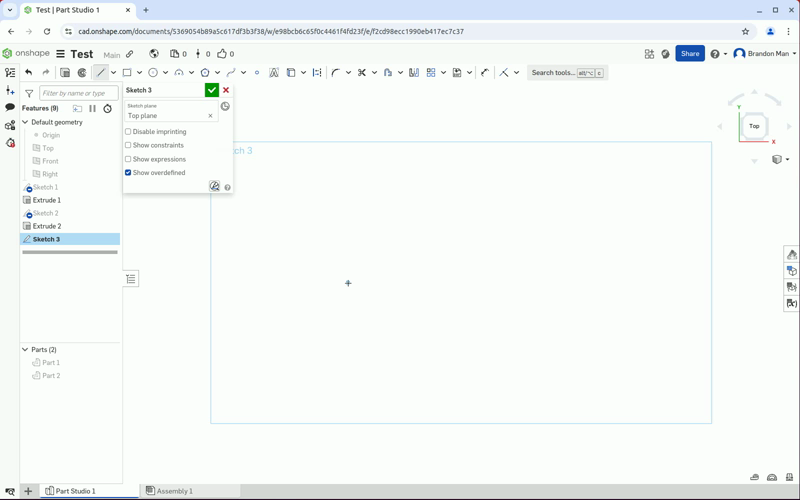
mouse_move(550, 282)
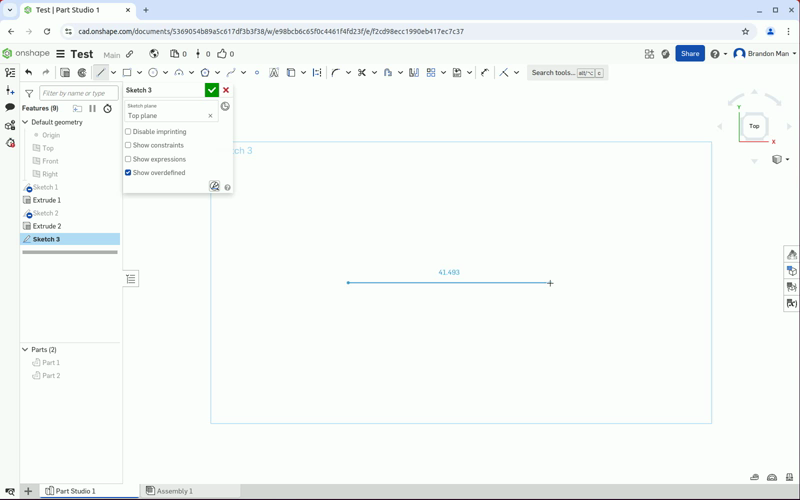
click(550, 282)
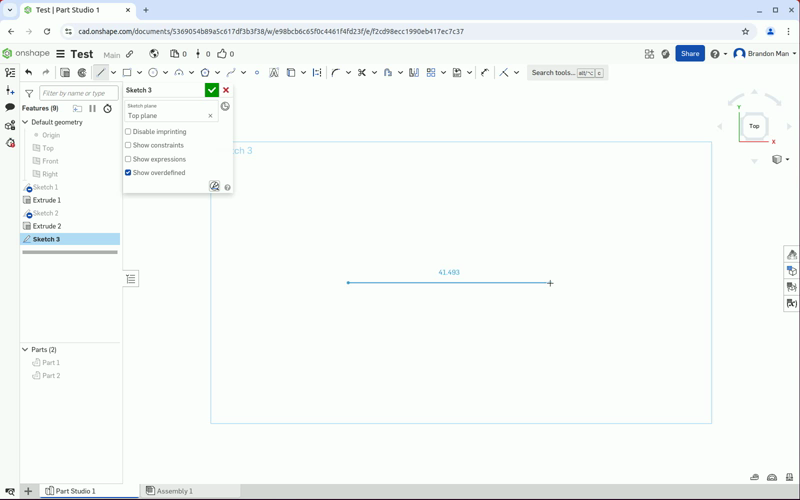
key_up(shift)
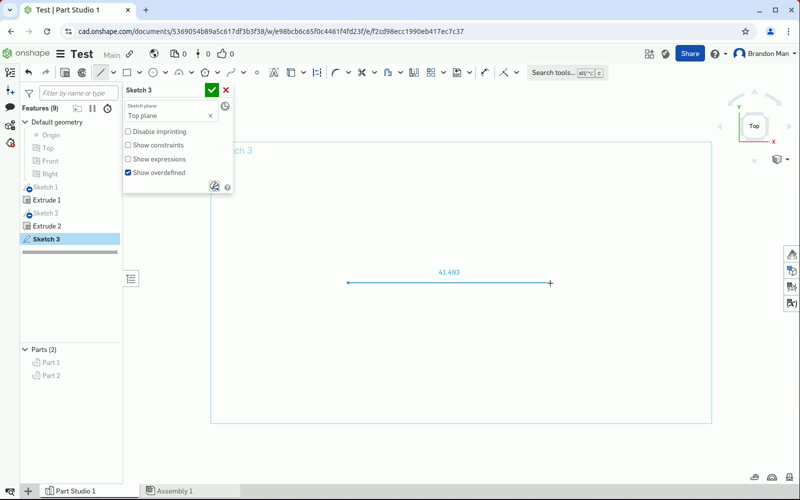
key_down(shift)
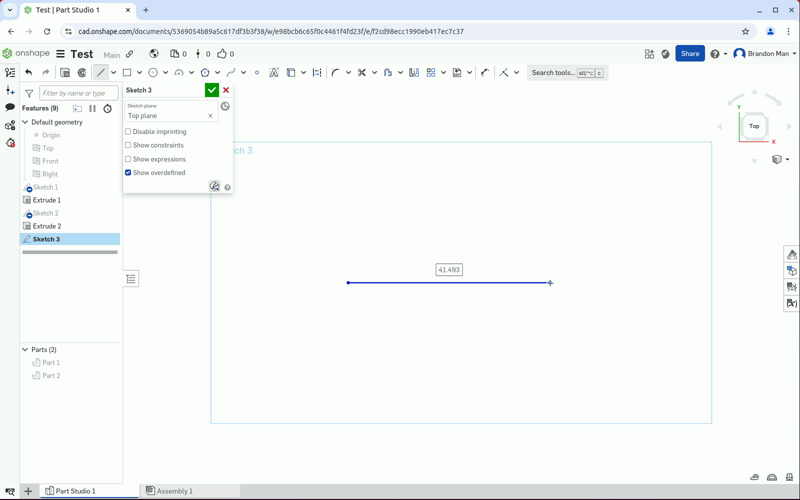
mouse_move(580, 282)
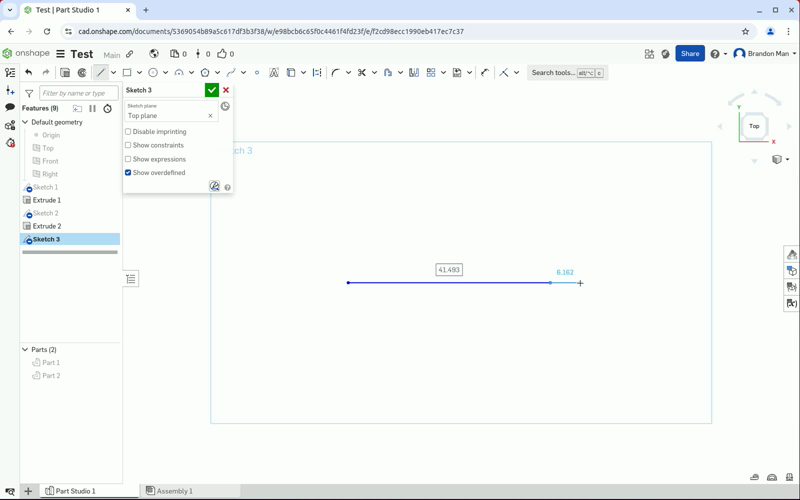
mouse_move(550, 267)
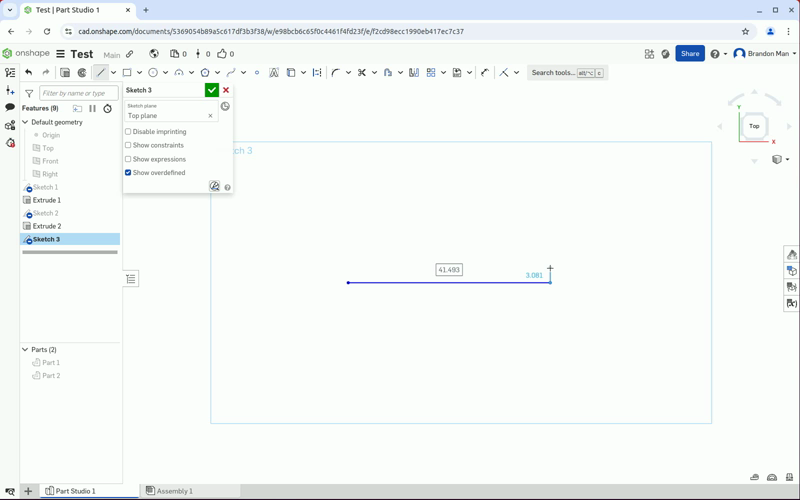
click(550, 267)
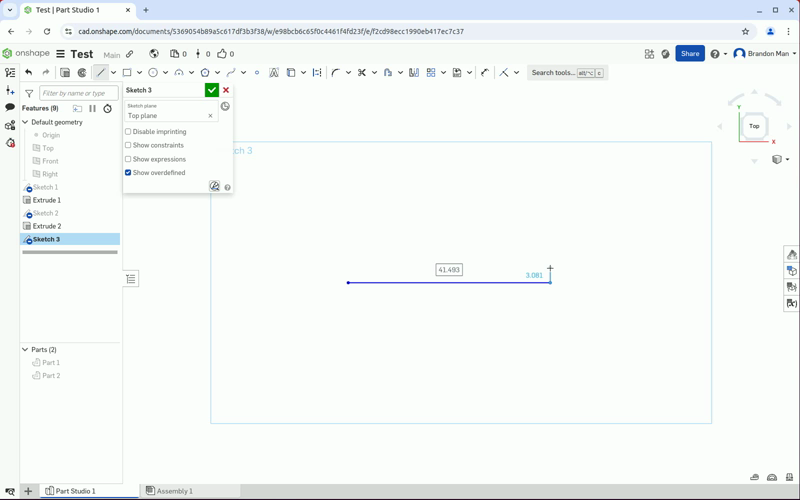
key_up(shift)
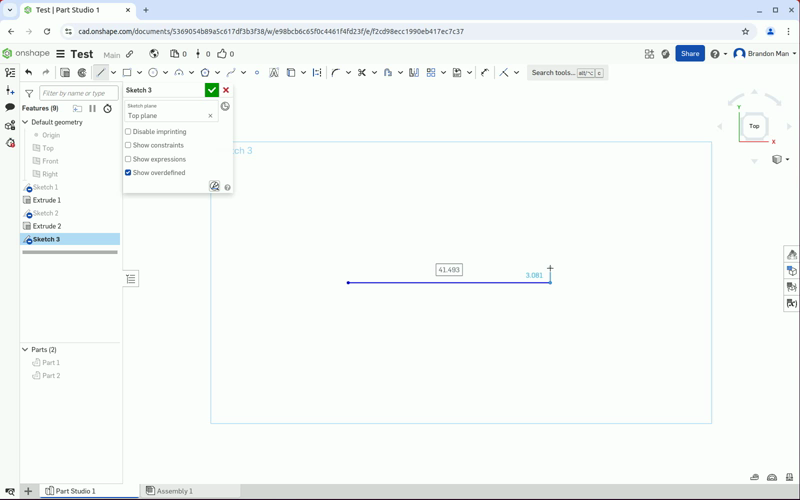
key_down(shift)
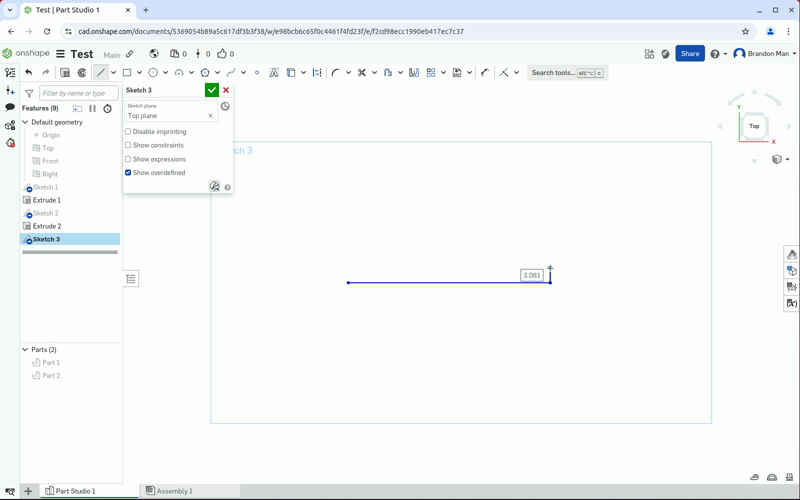
mouse_move(580, 267)
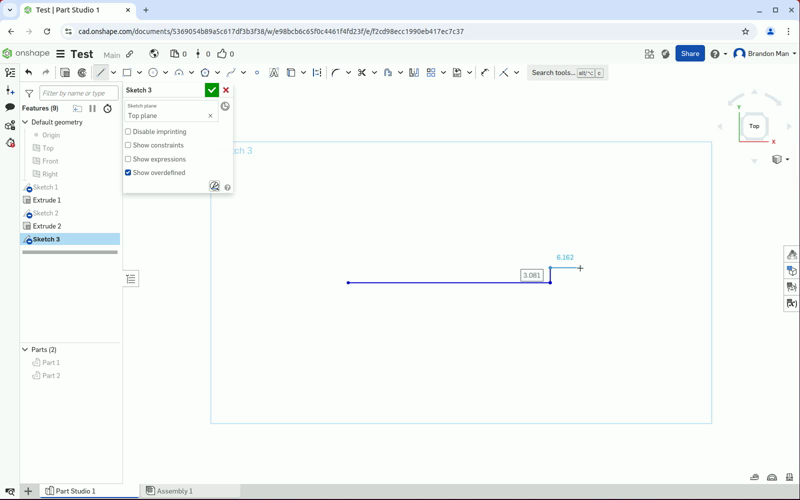
mouse_move(537, 267)
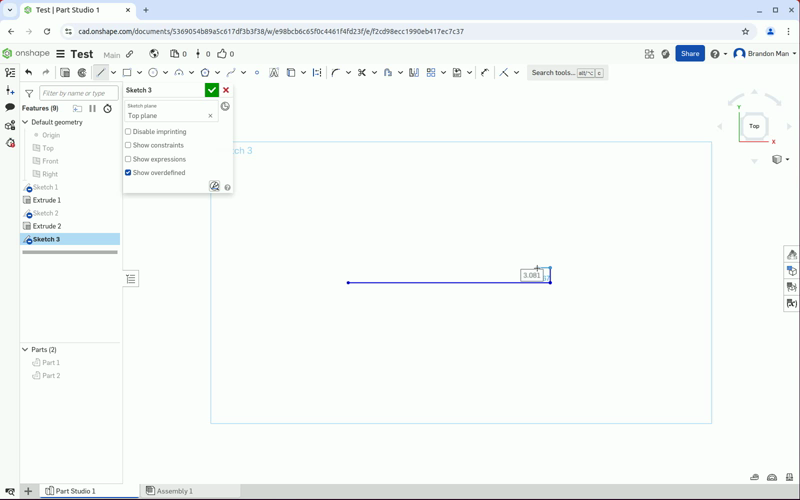
click(537, 267)
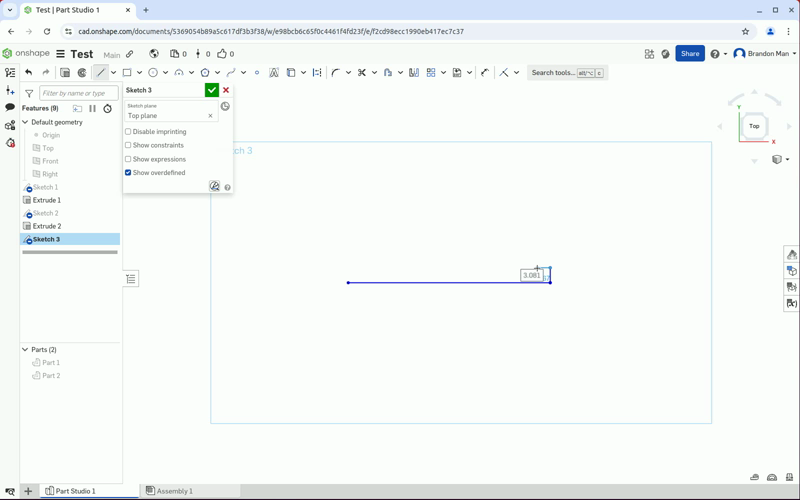
key_up(shift)
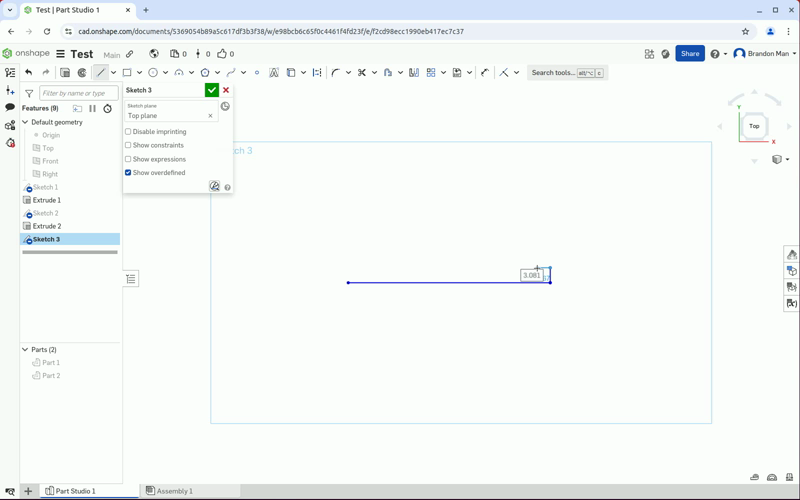
key_down(shift)
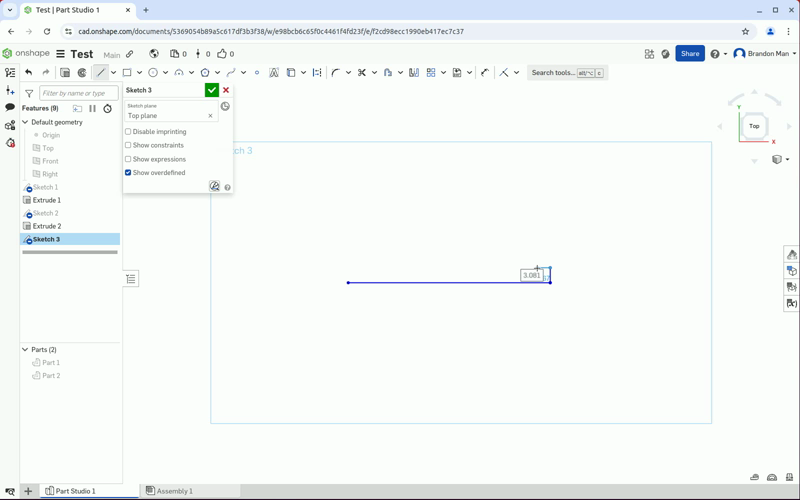
mouse_move(460, 267)
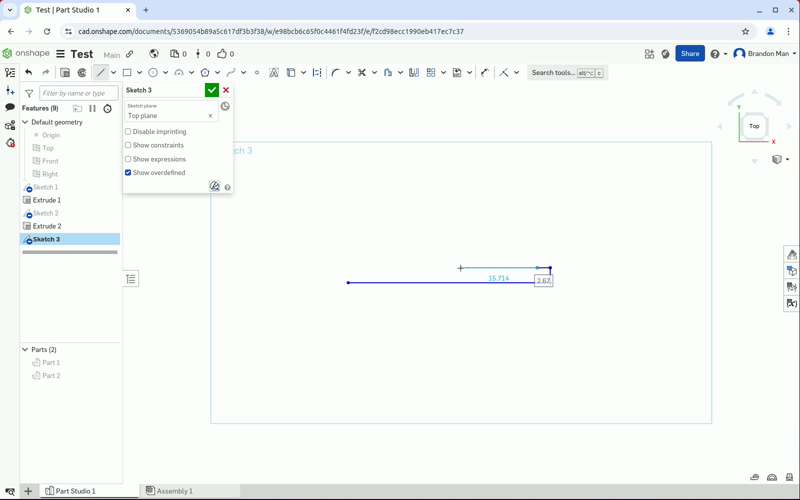
click(460, 267)
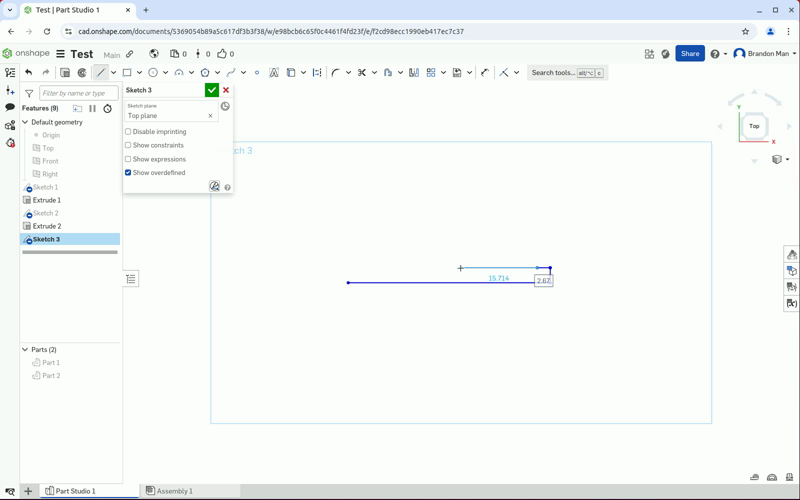
key_up(shift)
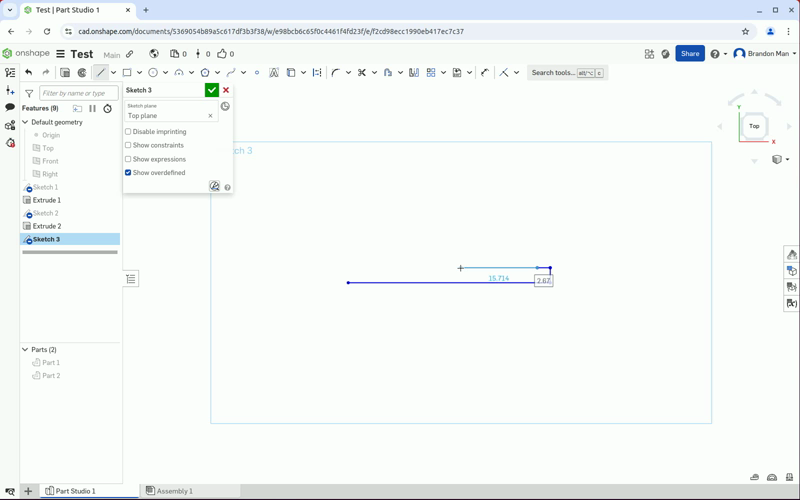
key_down(shift)
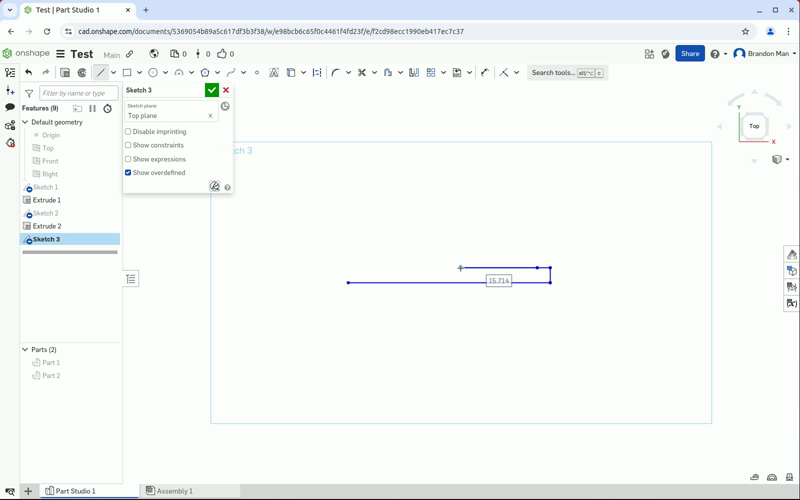
mouse_move(382, 267)
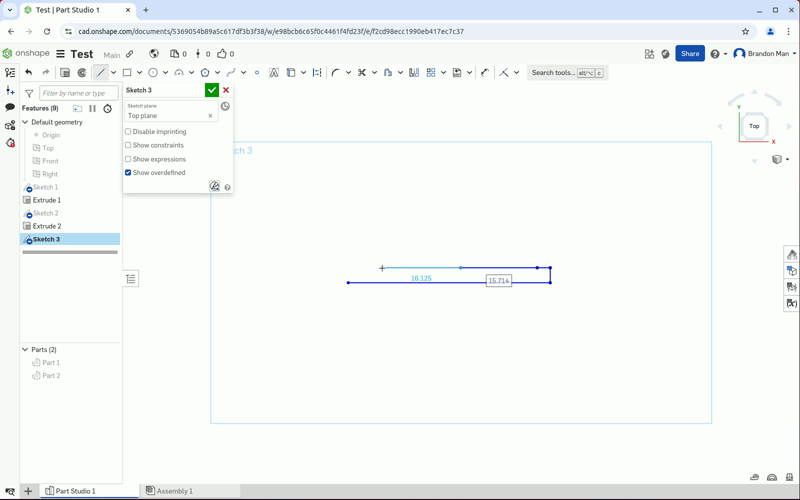
click(382, 267)
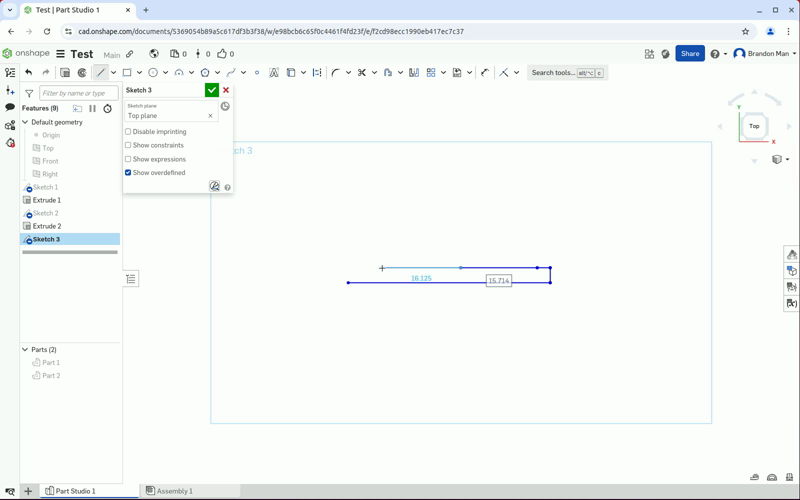
key_up(shift)
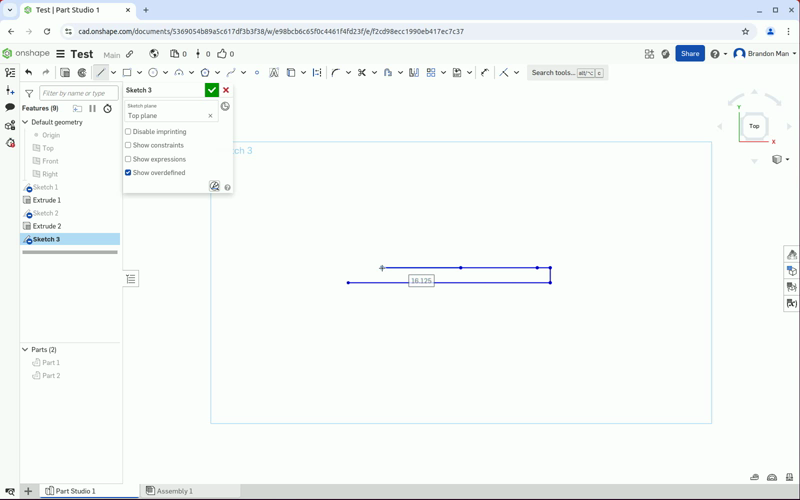
key_down(shift)
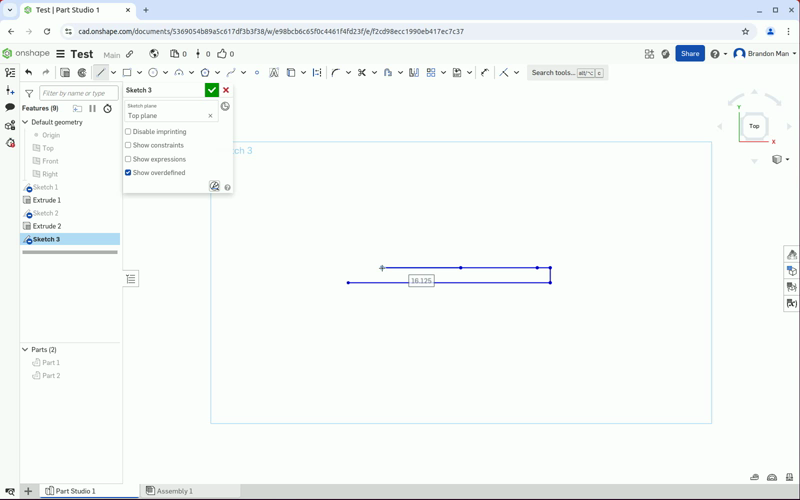
mouse_move(412, 267)
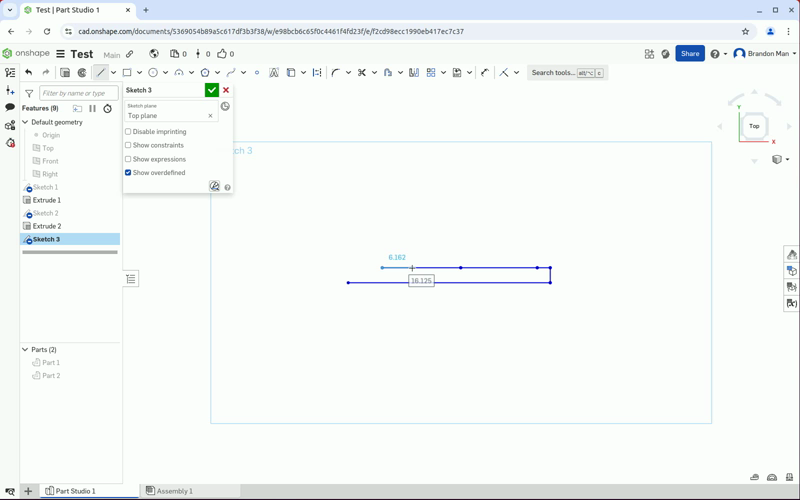
mouse_move(348, 267)
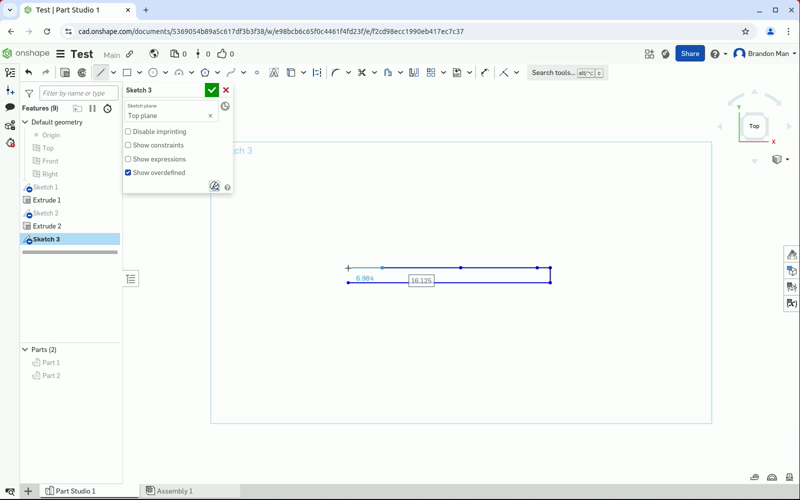
click(348, 267)
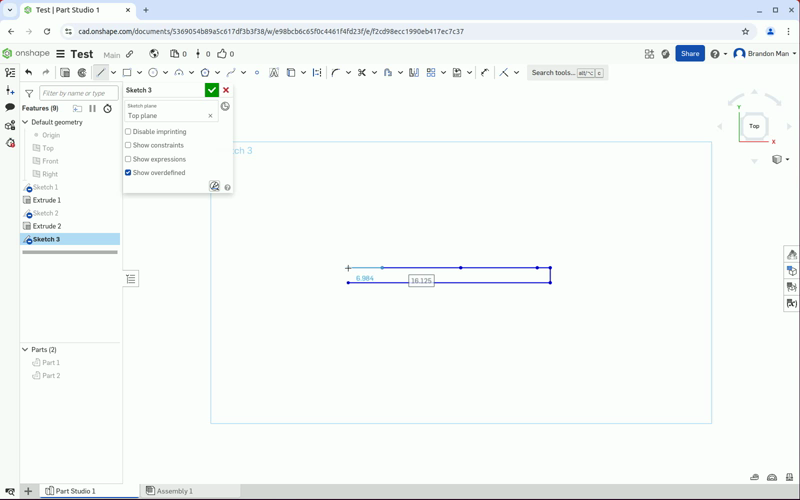
key_up(shift)
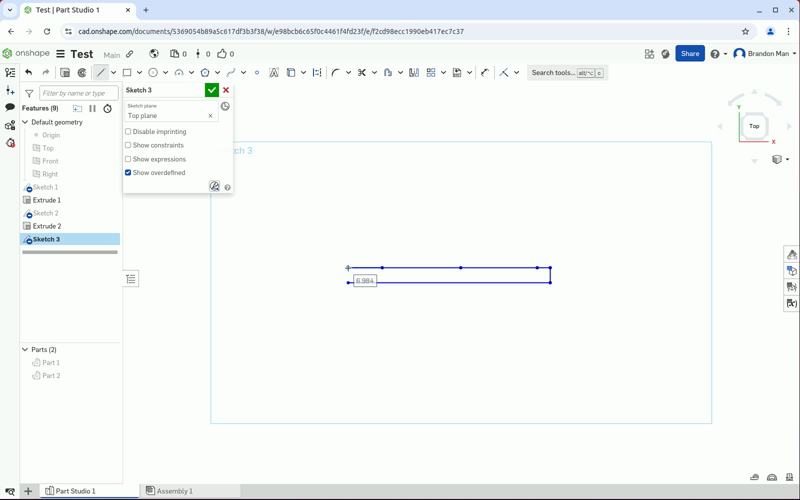
mouse_move(378, 267)
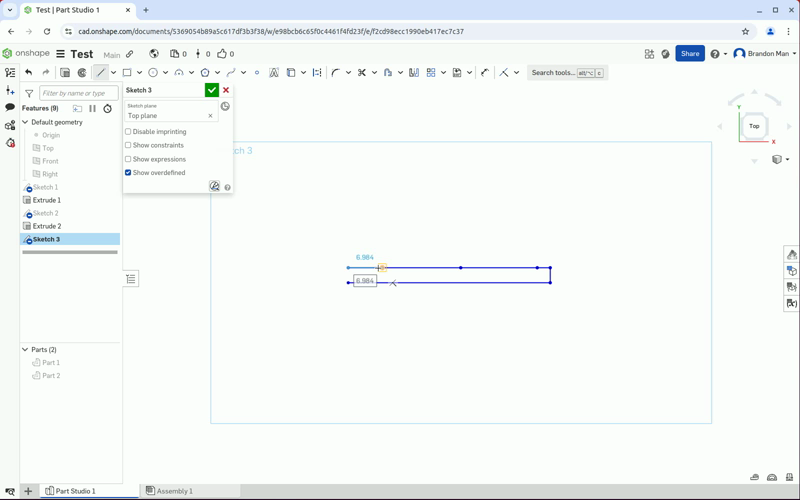
key_down(shift)
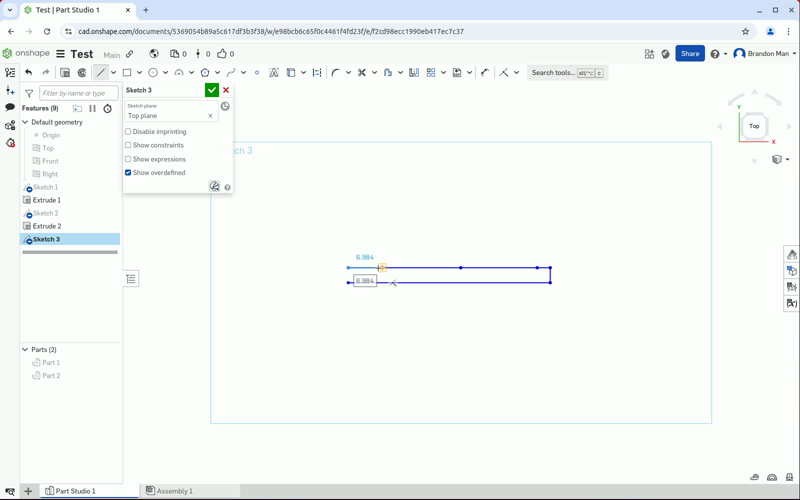
mouse_move(348, 282)
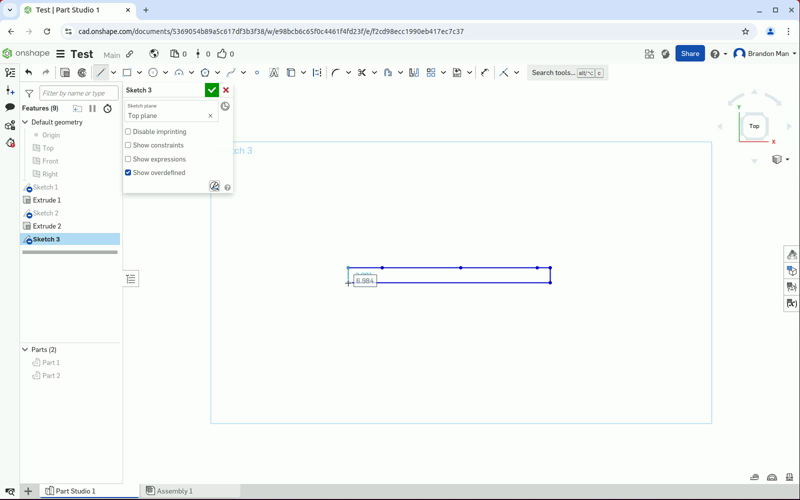
key_up(shift)
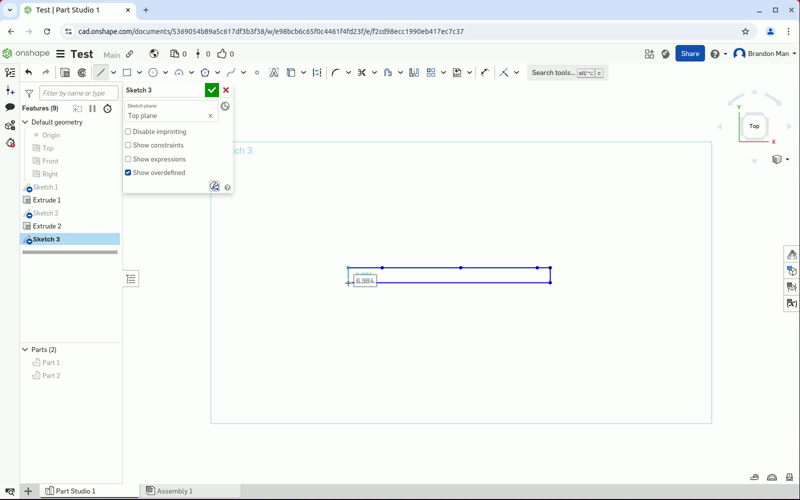
click(348, 282)
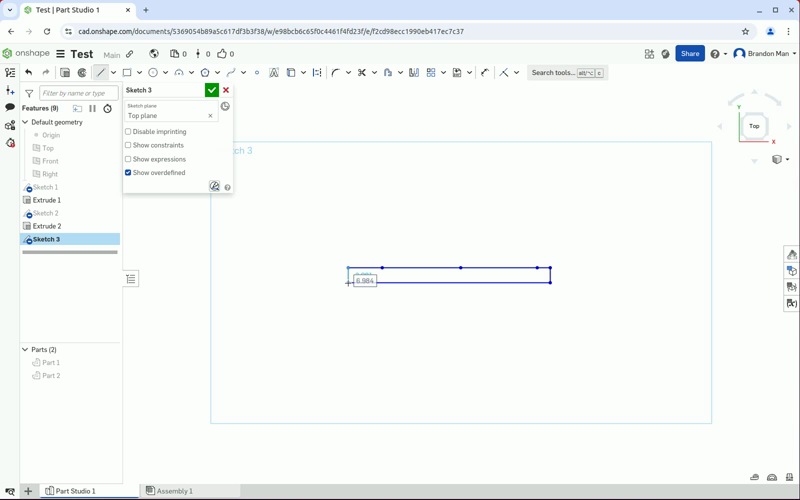
key(esc)
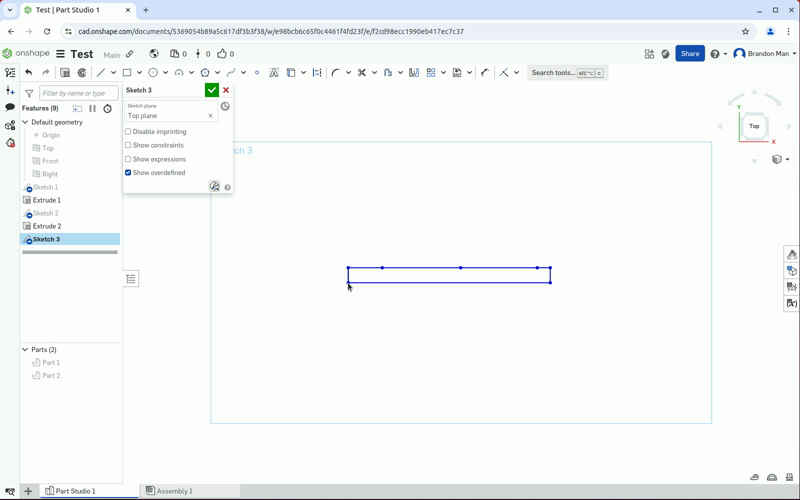
mouse_move(383, 276)
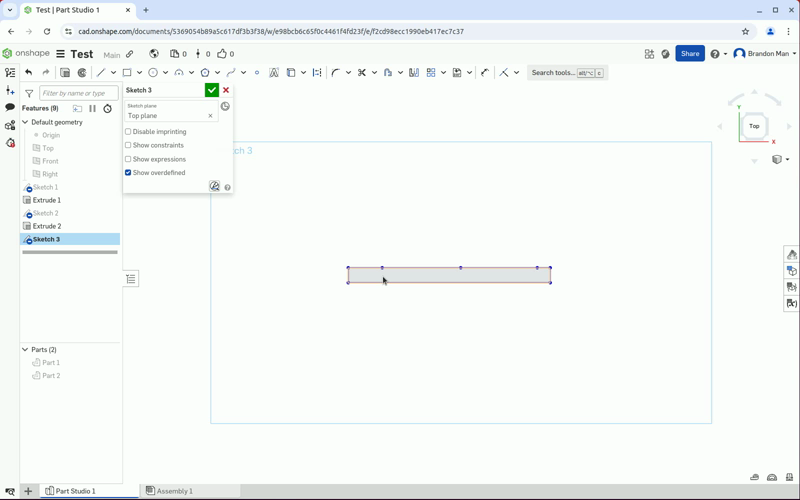
click(383, 276)
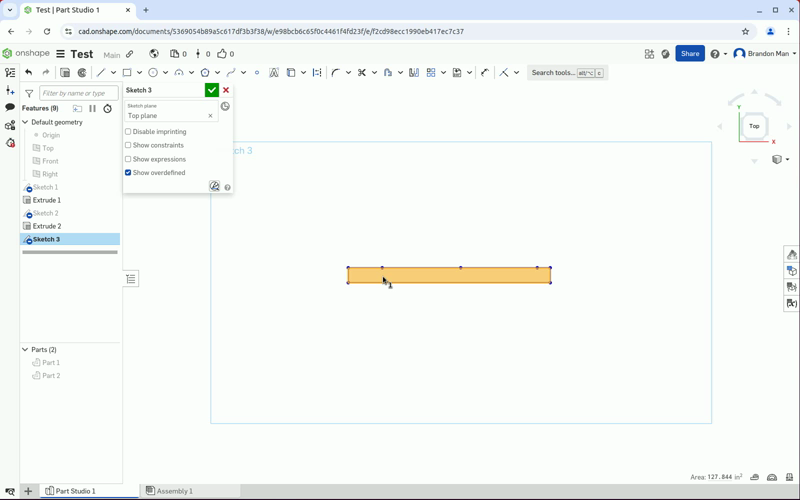
mouse_move(73, 352)
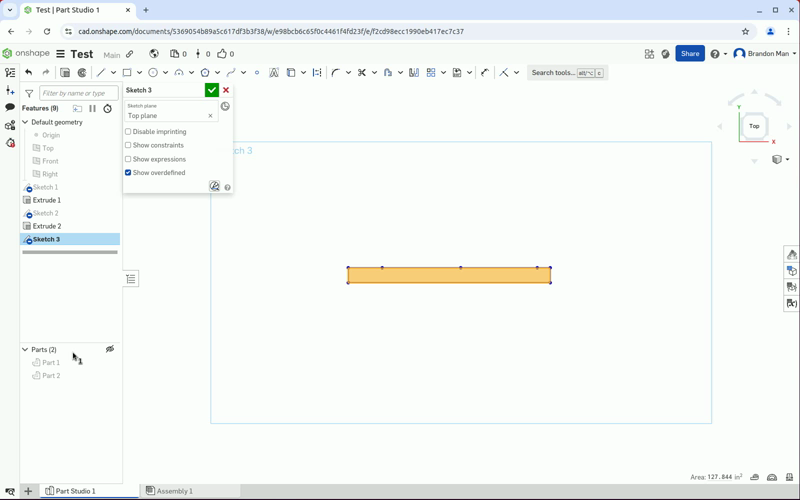
key(shift+y)
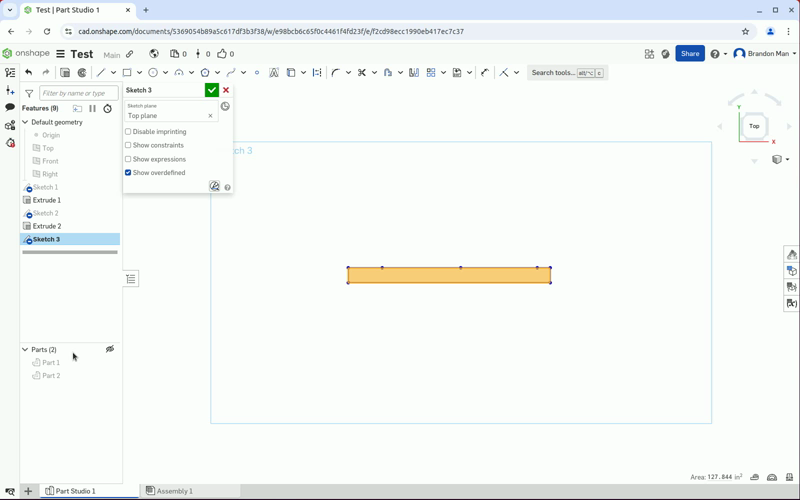
key(shift+e)
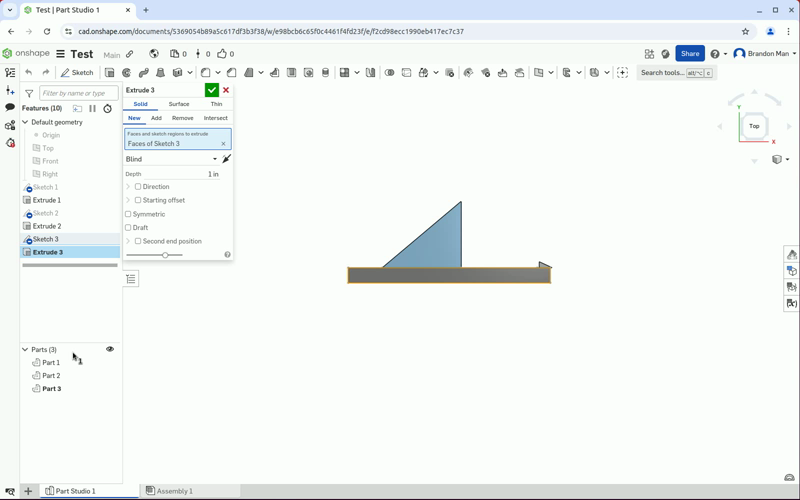
mouse_move(143, 106)
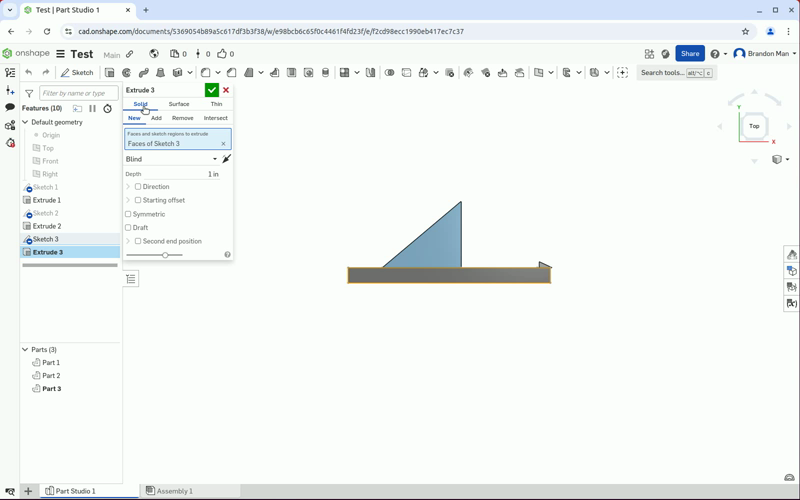
click(143, 106)
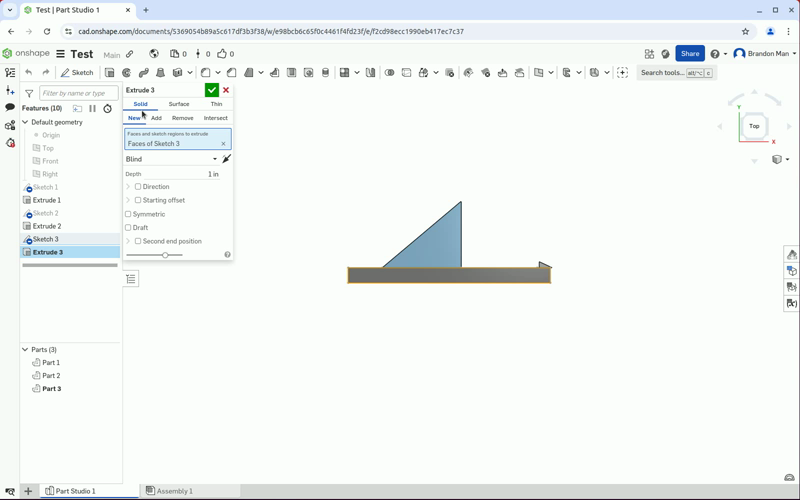
mouse_move(137, 120)
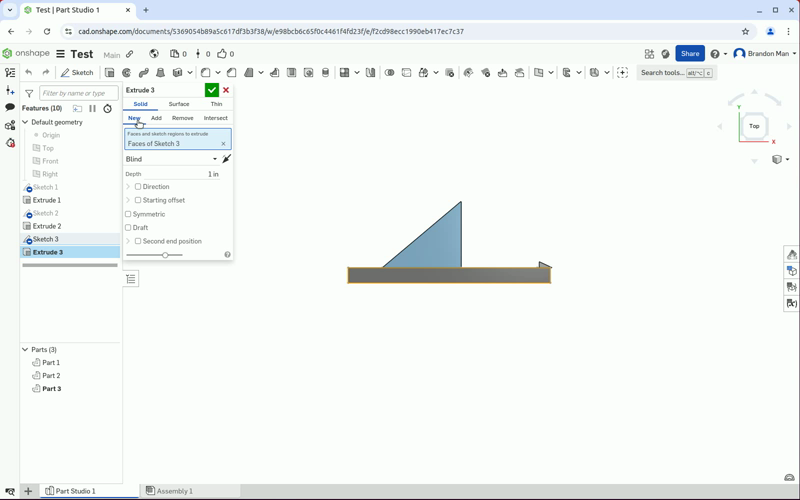
click(137, 120)
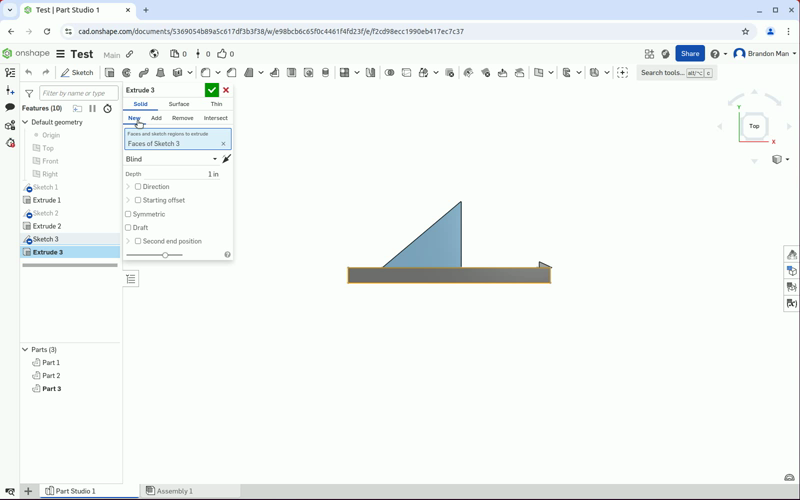
key(tab, 4)
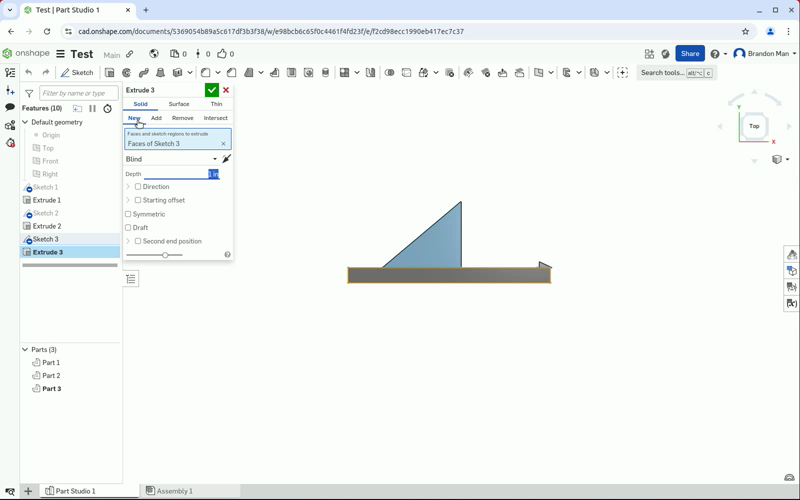
text(6.499)
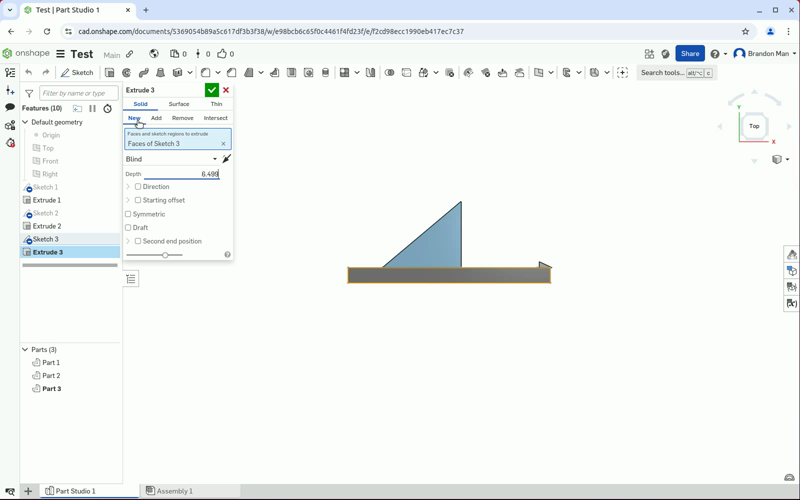
key(enter)
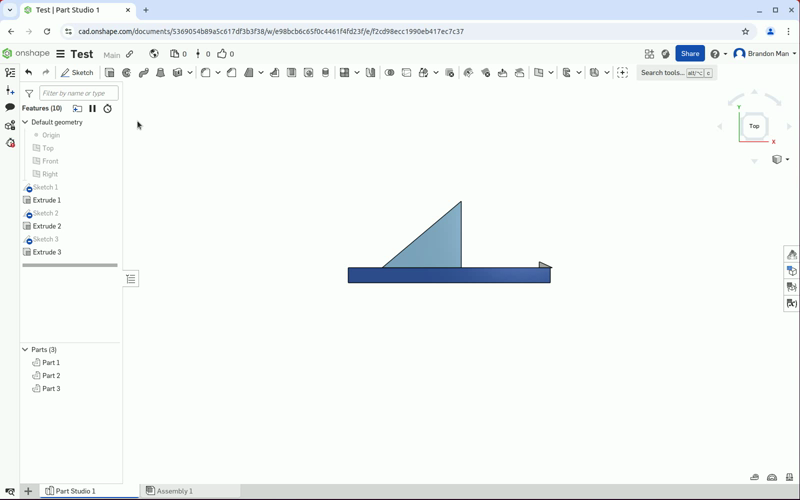
key(shift+h)
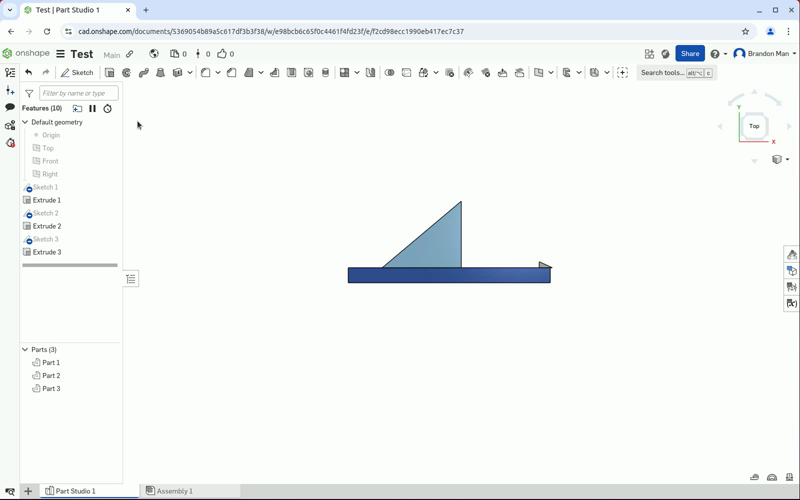
key(shift+h)
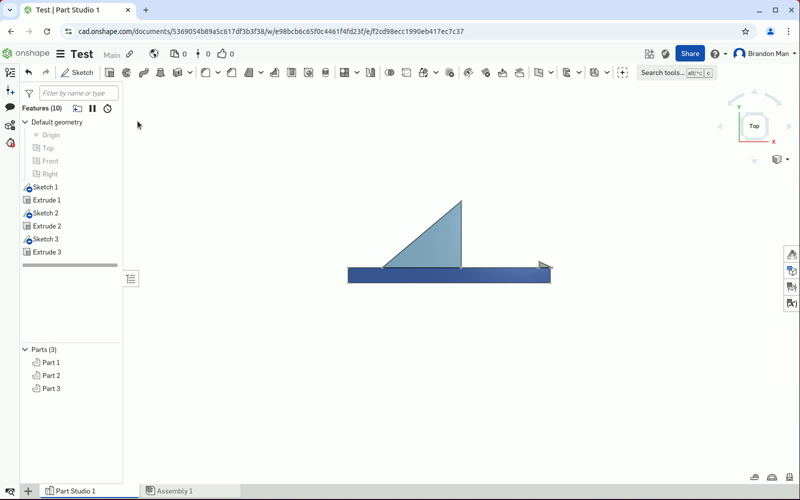
key(shift+7)
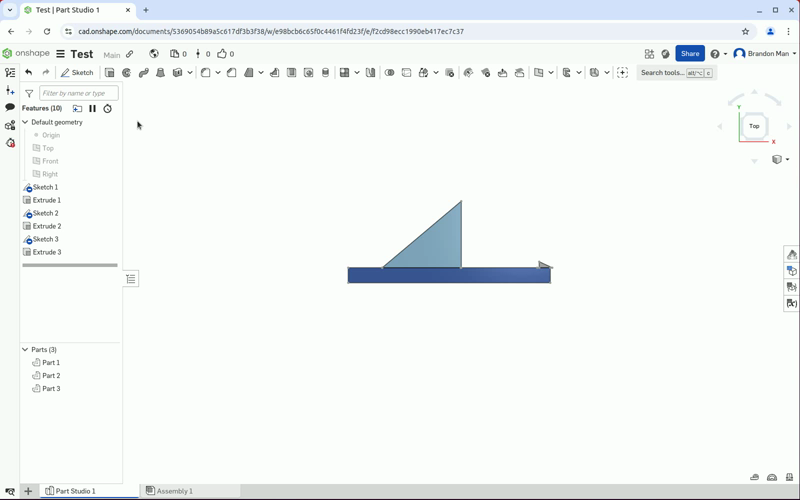
key(up, 3)
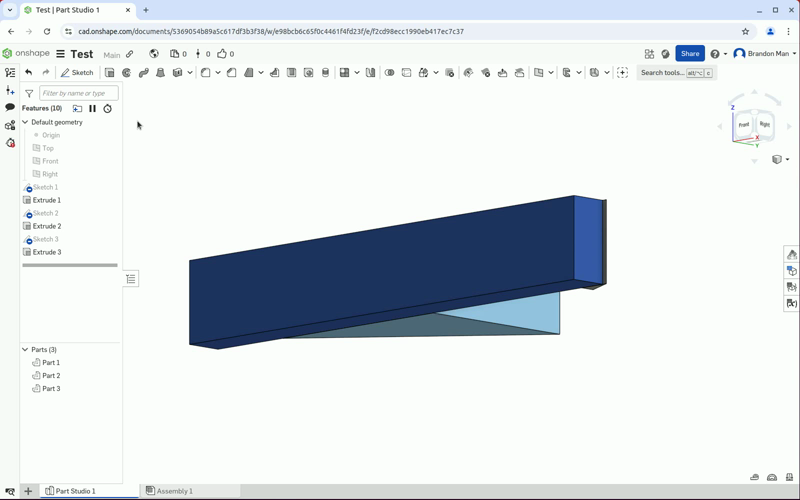
key(left, 3)
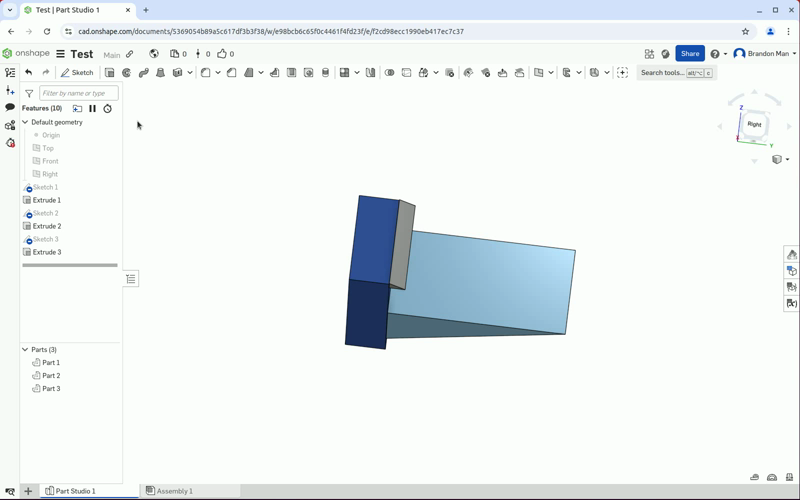
key(right, 3)
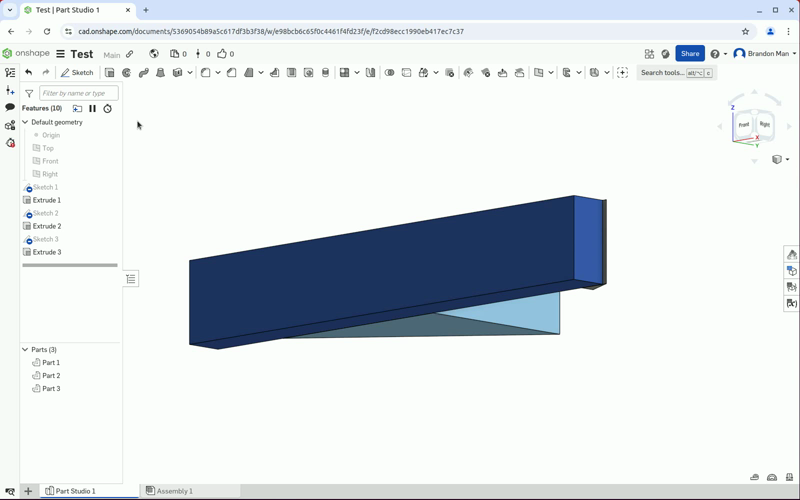
key(down, 3)
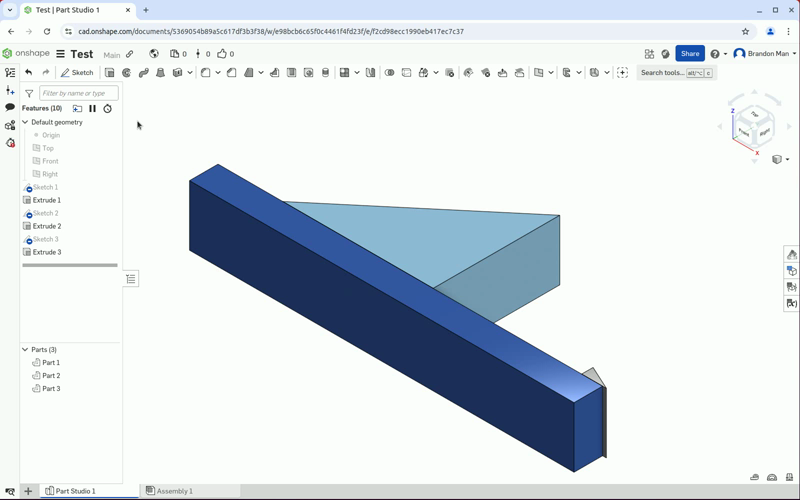
mouse_move(73, 189)
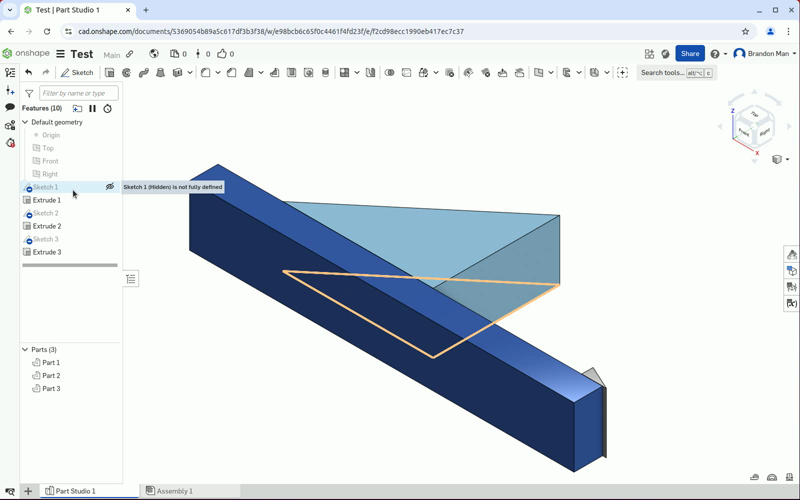
click(73, 189)